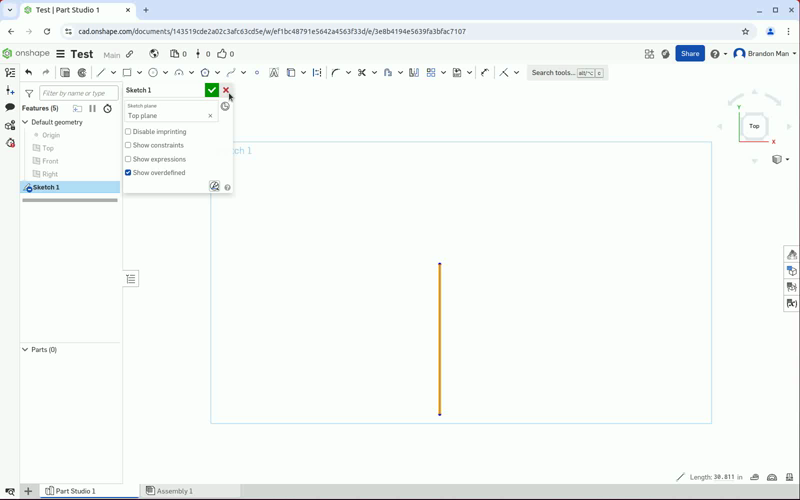
key(shift+h)
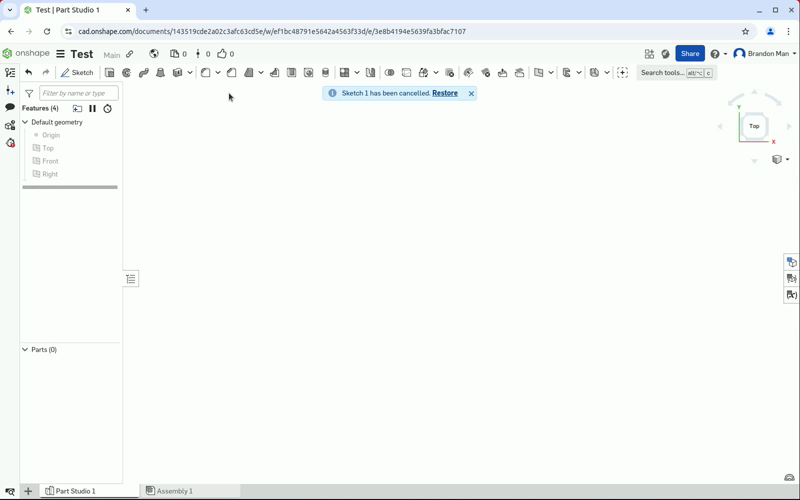
mouse_move(73, 352)
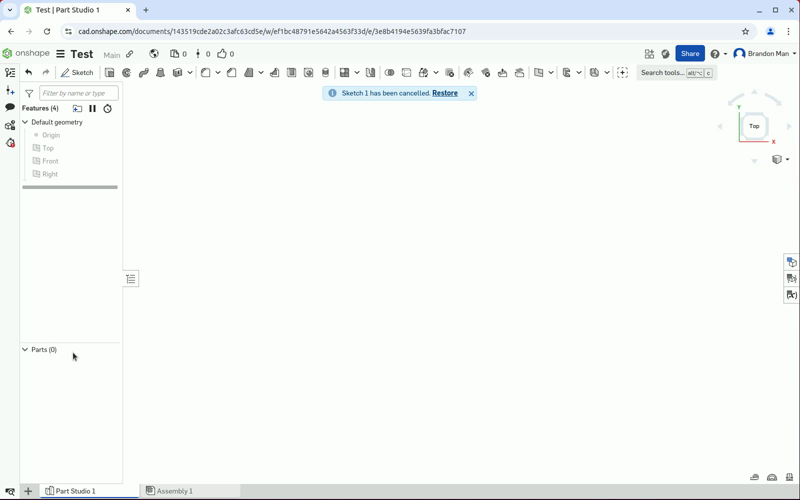
key(y)
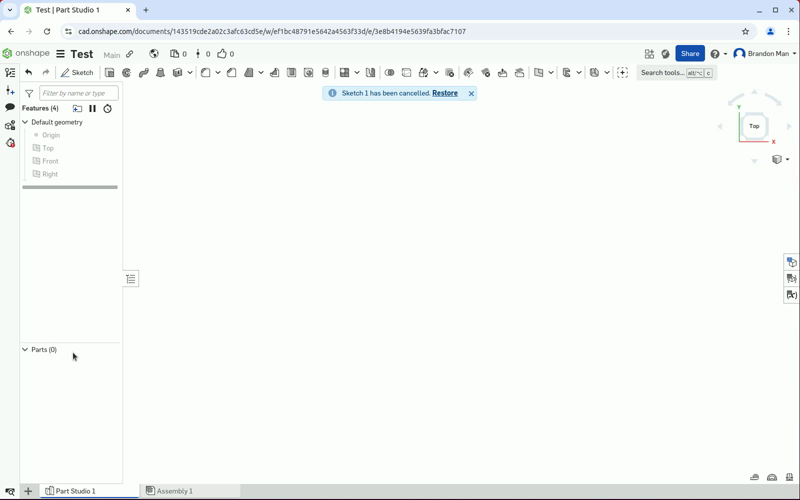
key(shift+p)
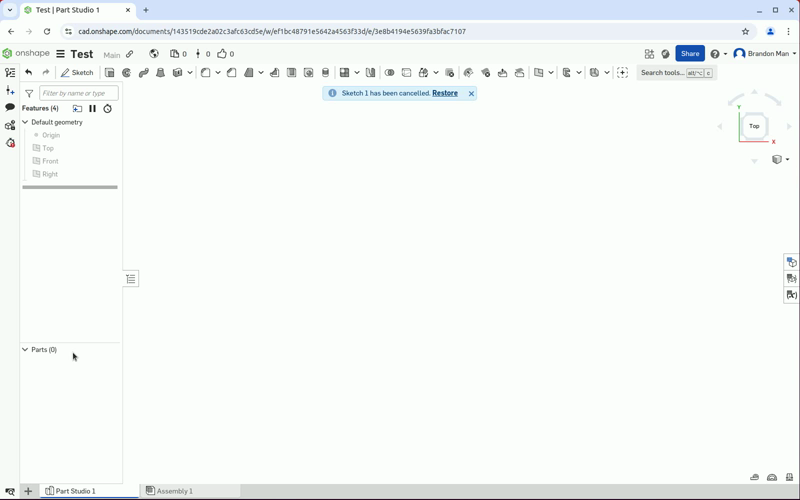
key(space)
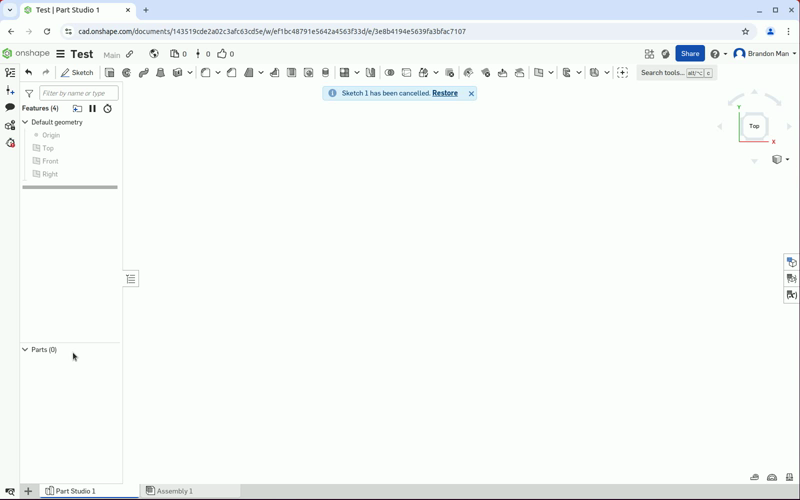
key_down(shift)
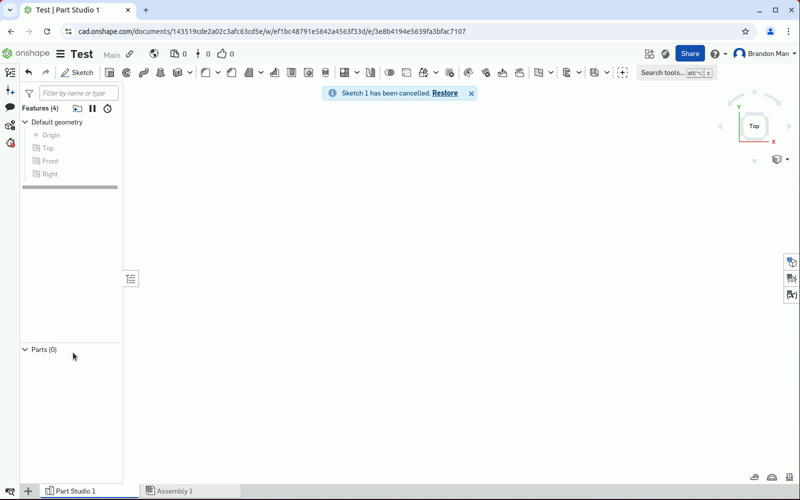
key(up)
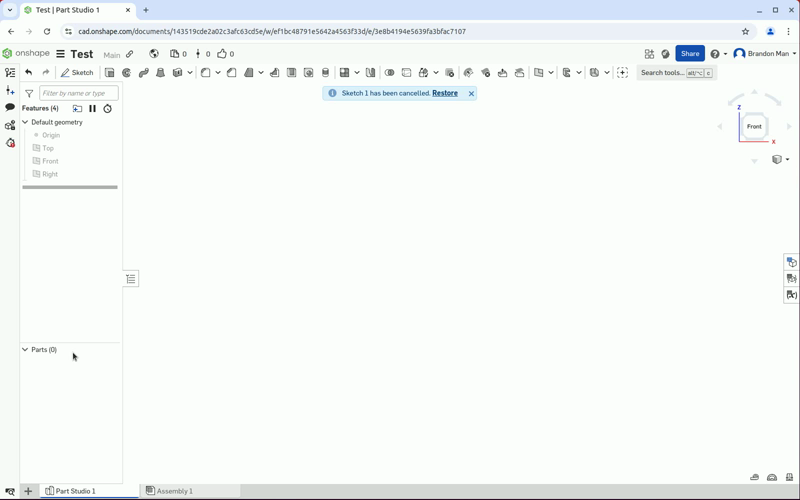
key_up(shift)
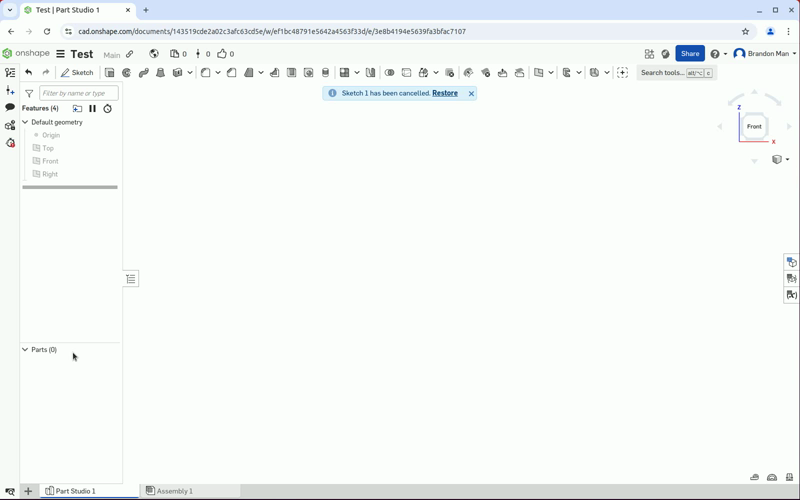
mouse_move(73, 352)
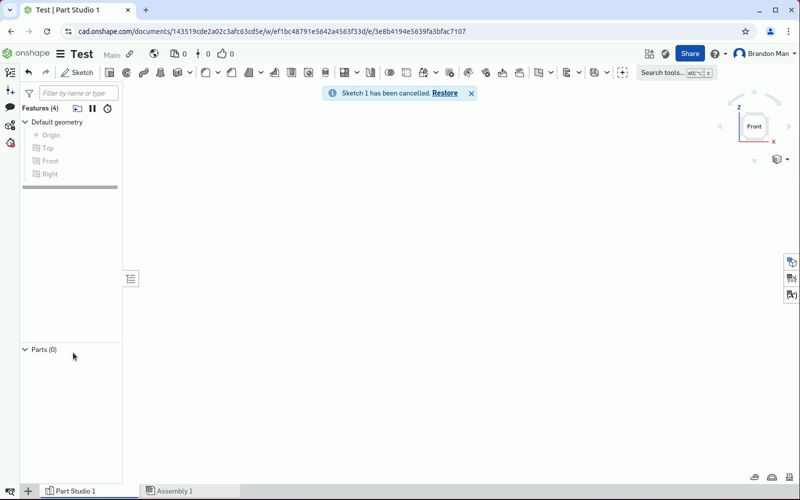
key(shift+y)
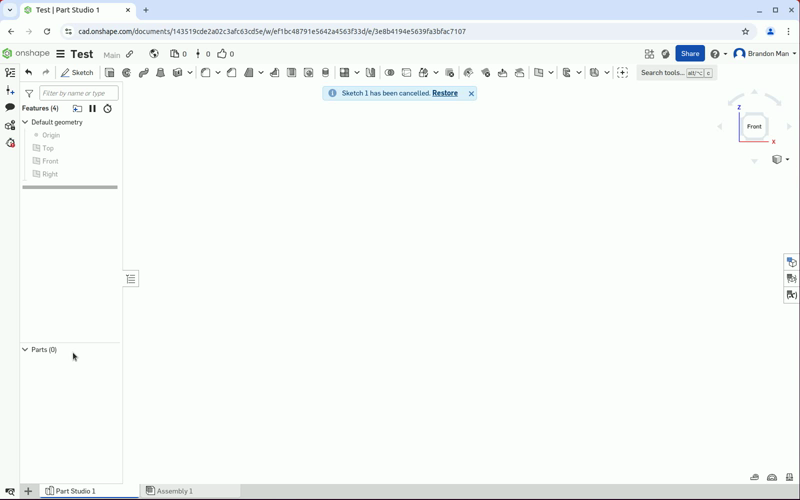
key(shift+s)
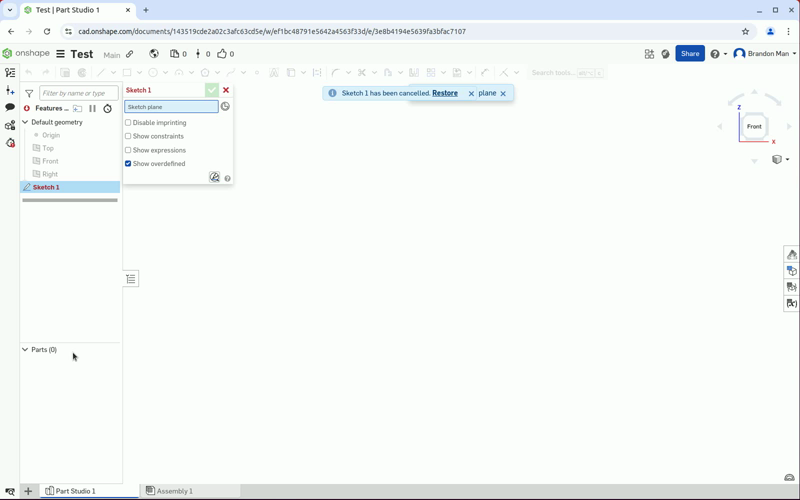
mouse_move(73, 163)
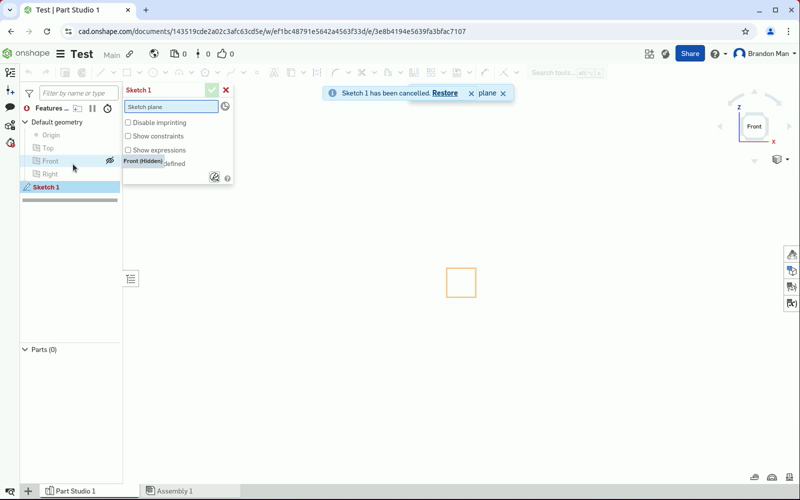
click(73, 163)
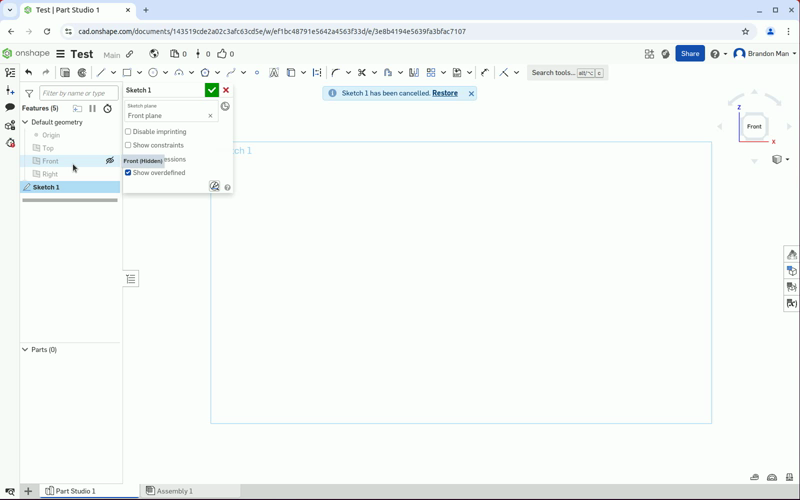
mouse_move(73, 352)
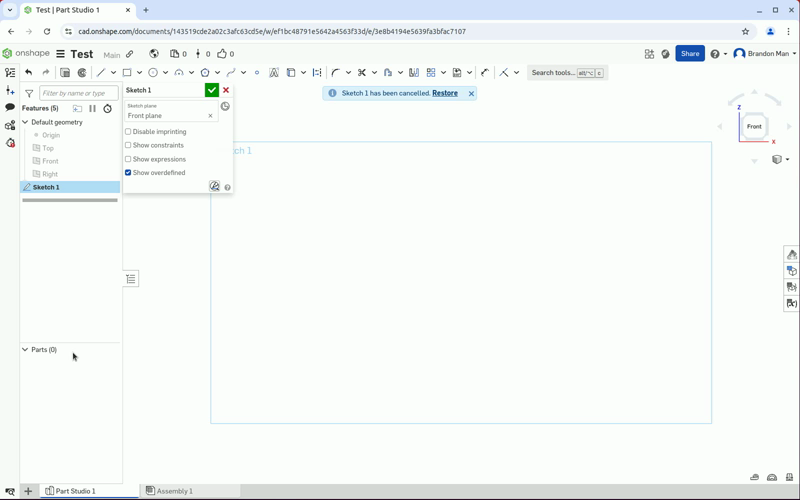
key(y)
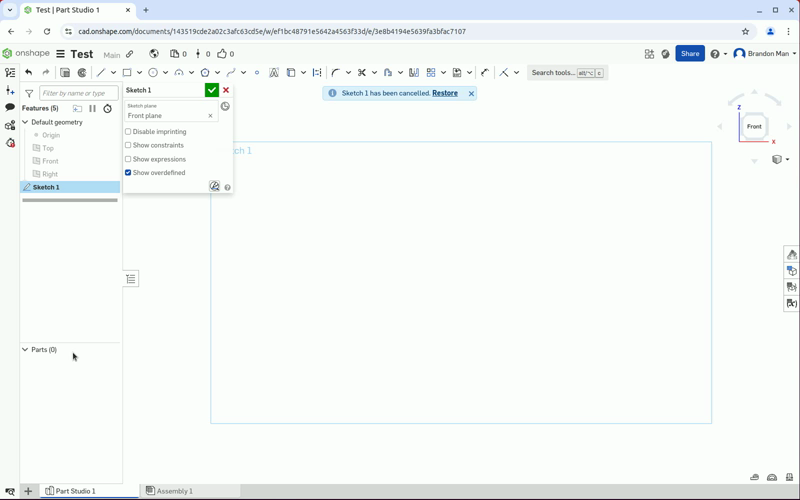
key(l)
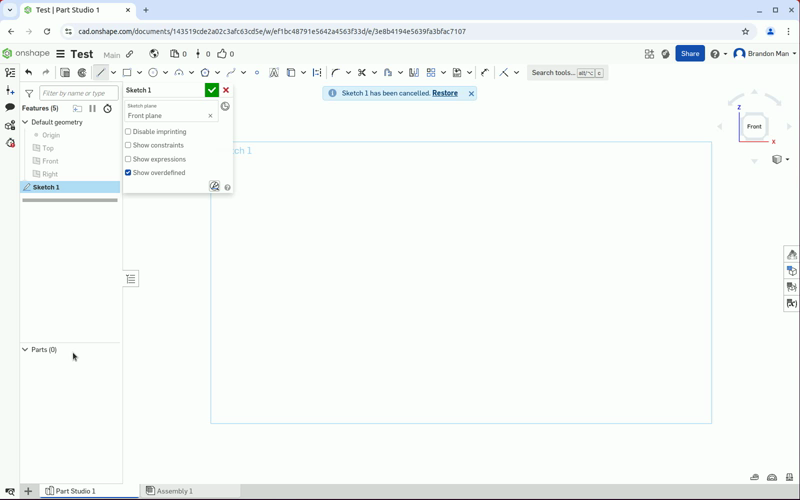
key_down(shift)
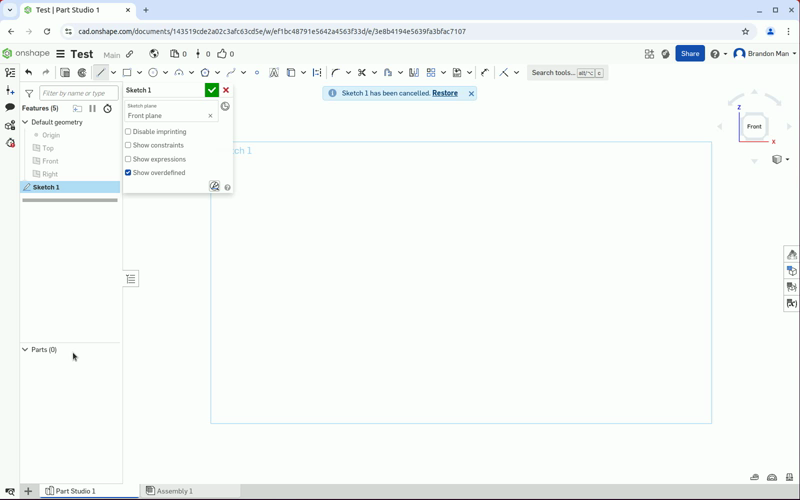
mouse_move(348, 395)
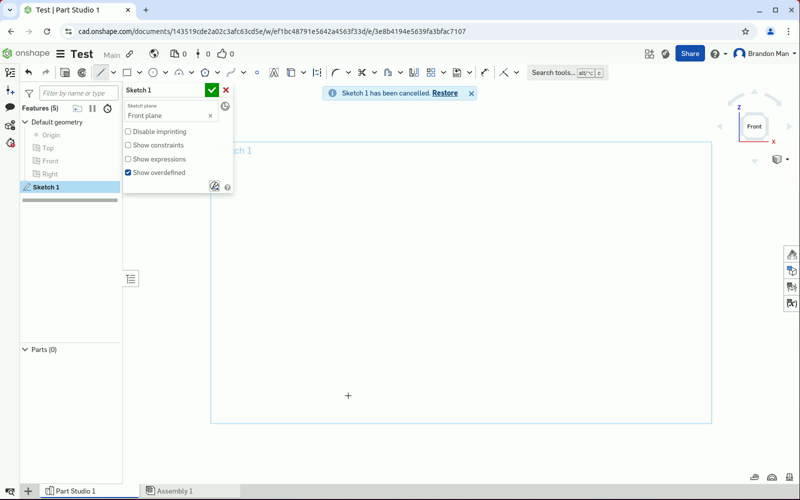
click(348, 395)
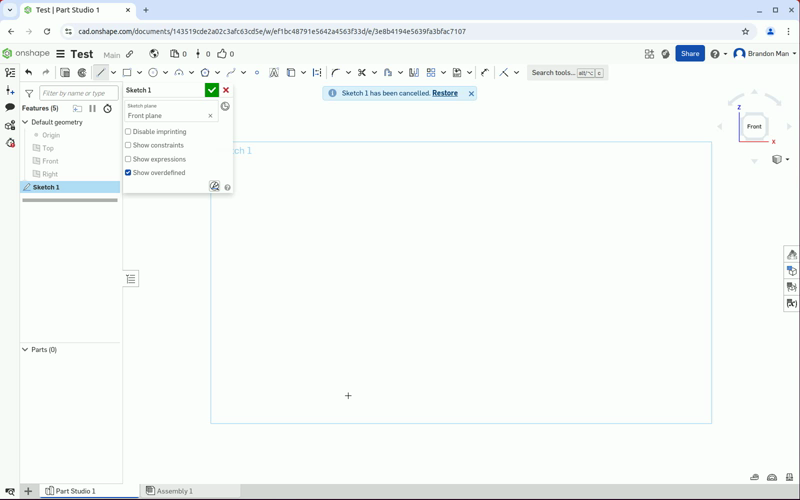
key_up(shift)
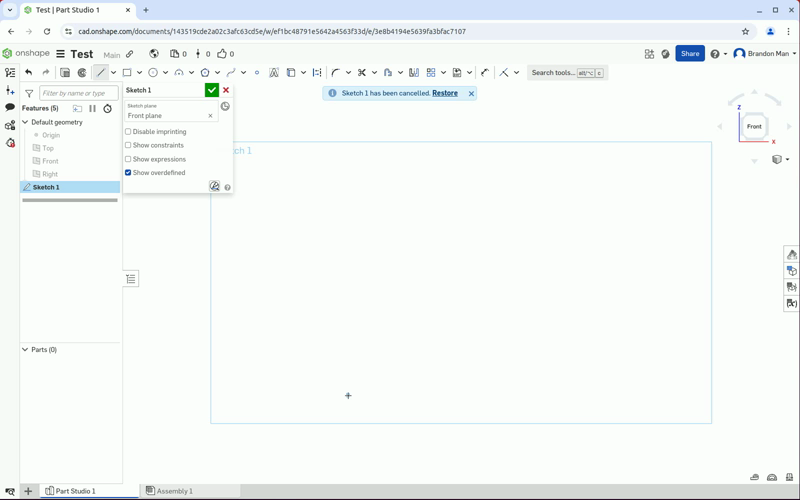
key_down(shift)
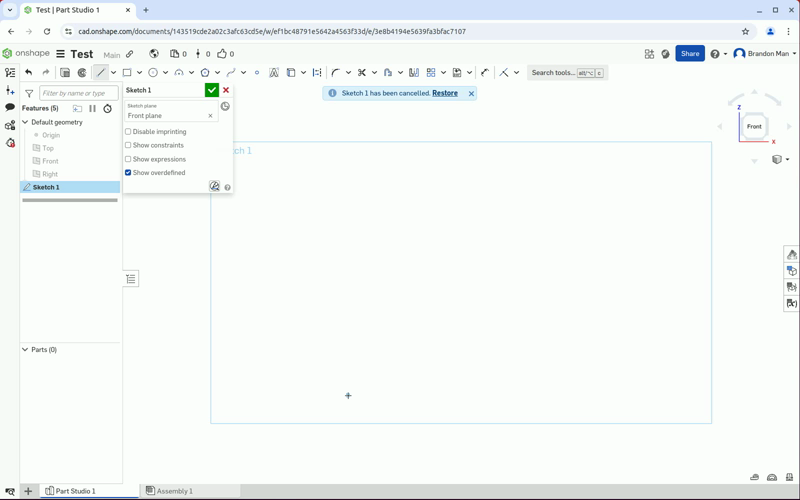
mouse_move(572, 395)
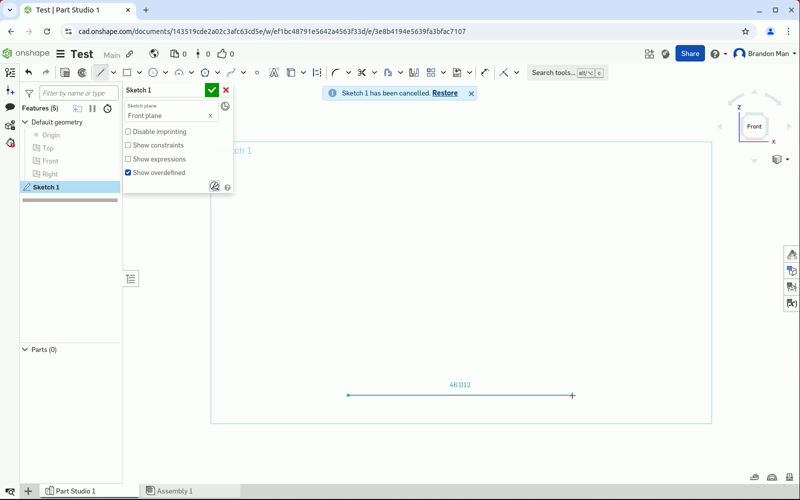
click(572, 395)
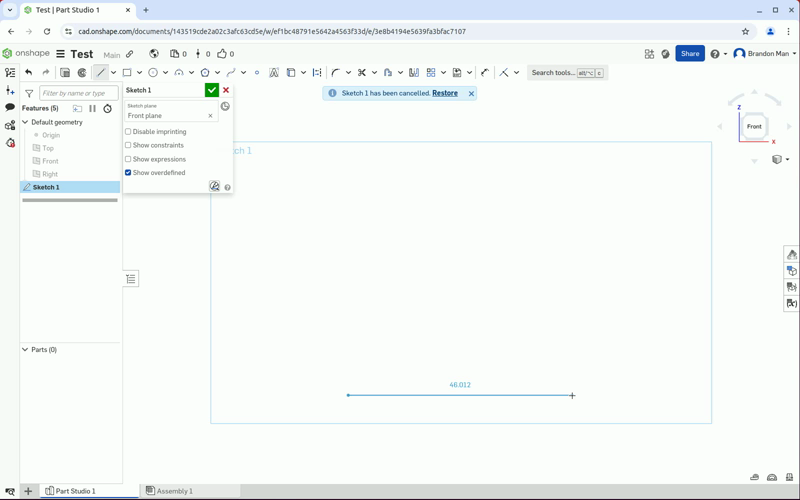
key_up(shift)
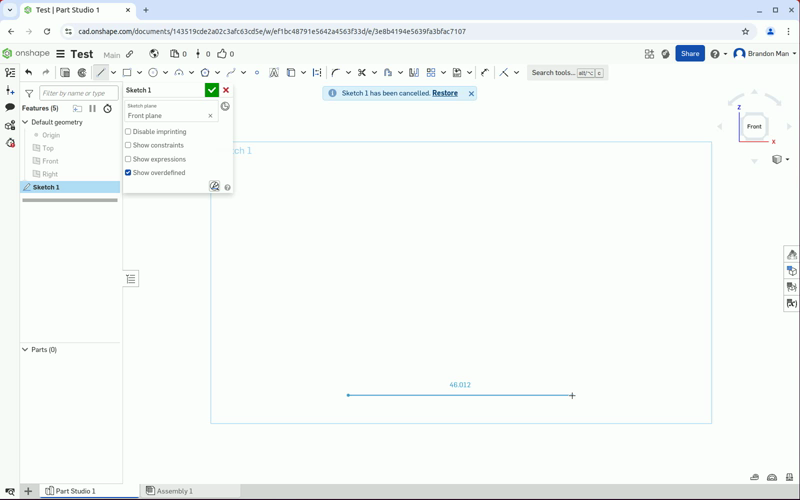
key_down(shift)
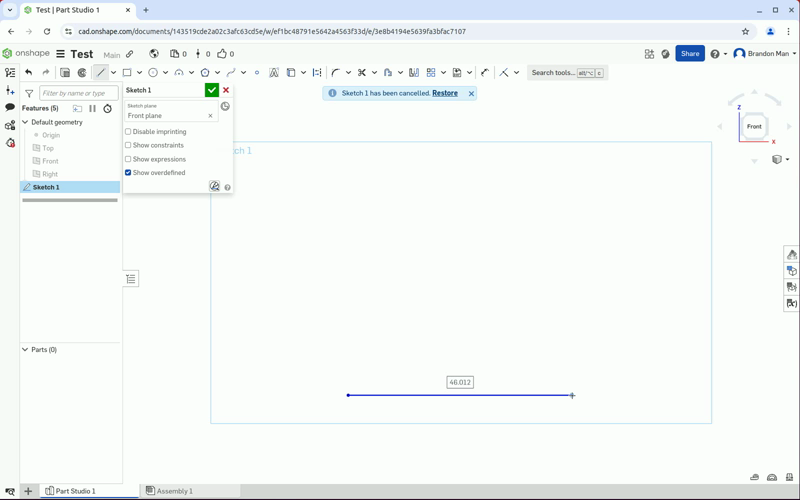
mouse_move(572, 171)
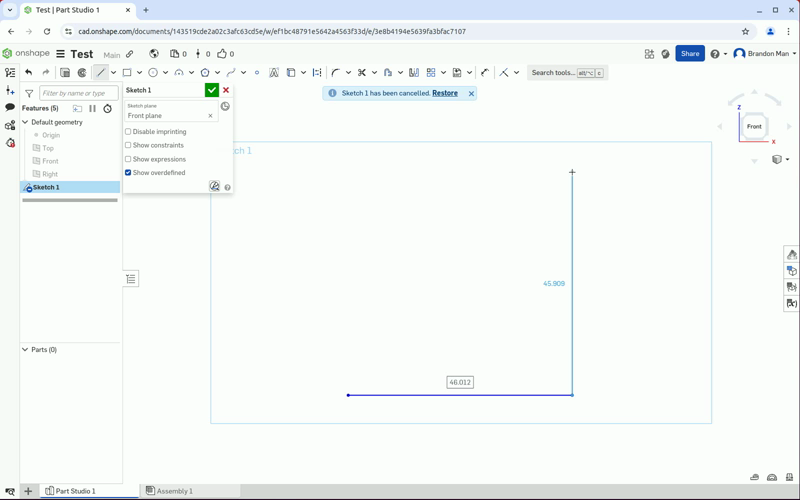
click(572, 171)
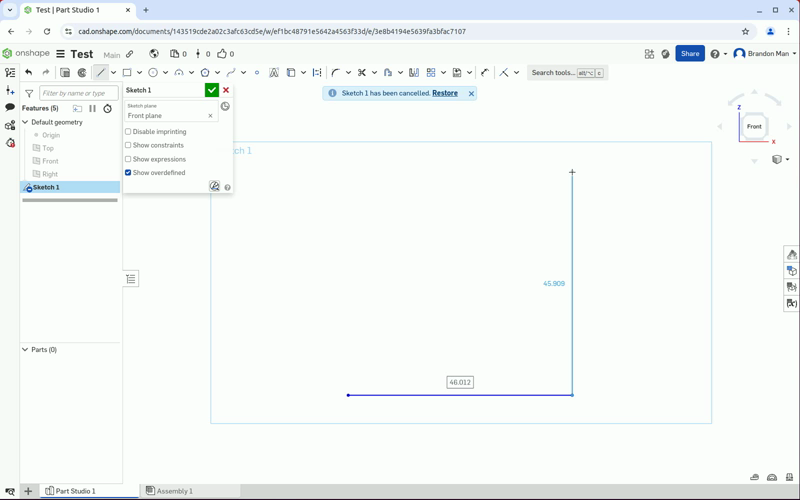
key_up(shift)
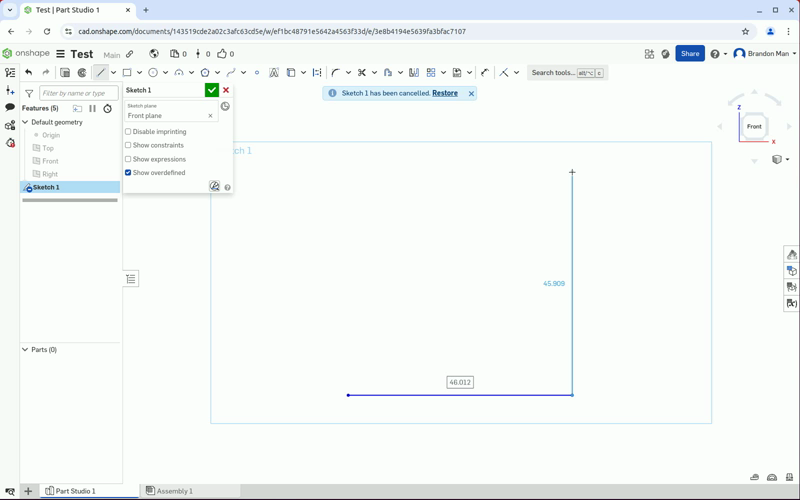
key_down(shift)
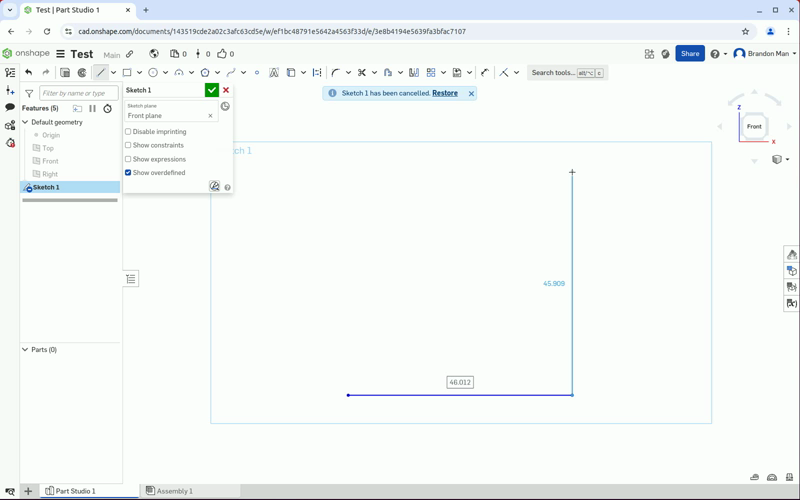
mouse_move(348, 171)
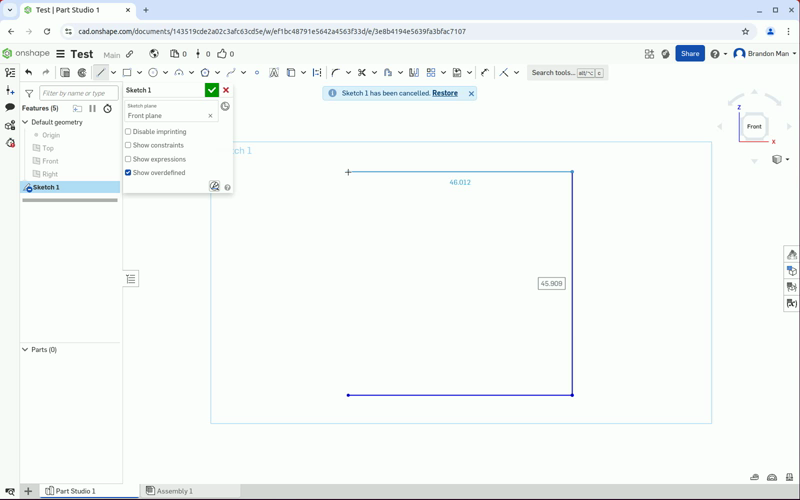
click(348, 171)
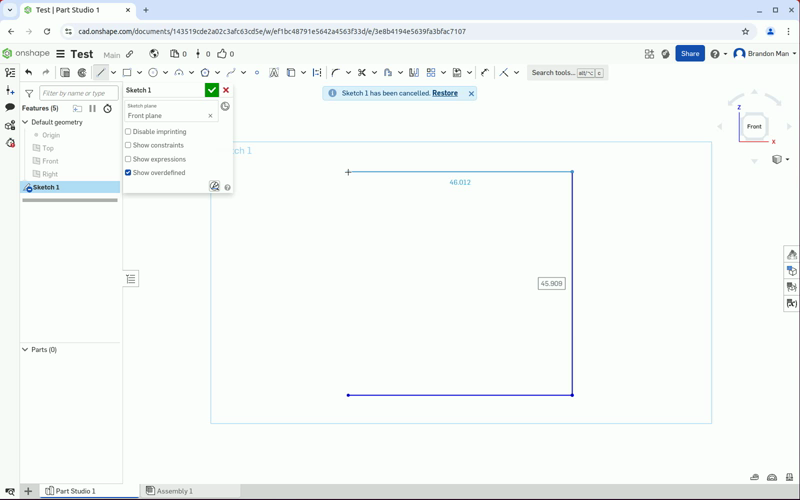
key_up(shift)
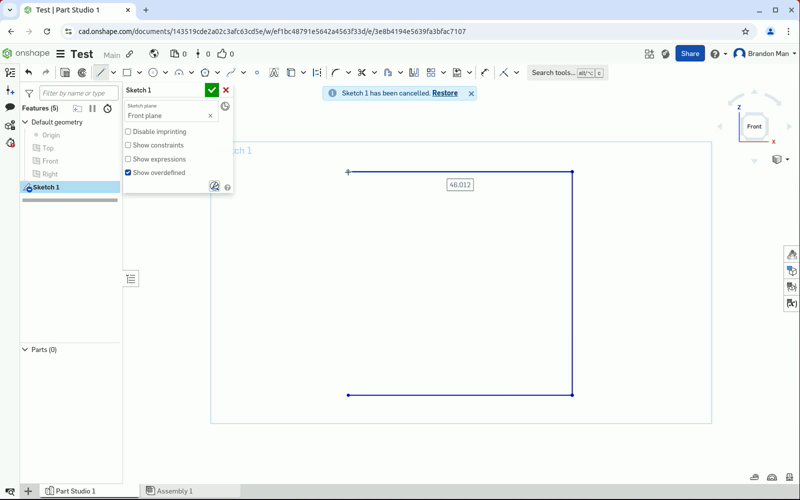
key_down(shift)
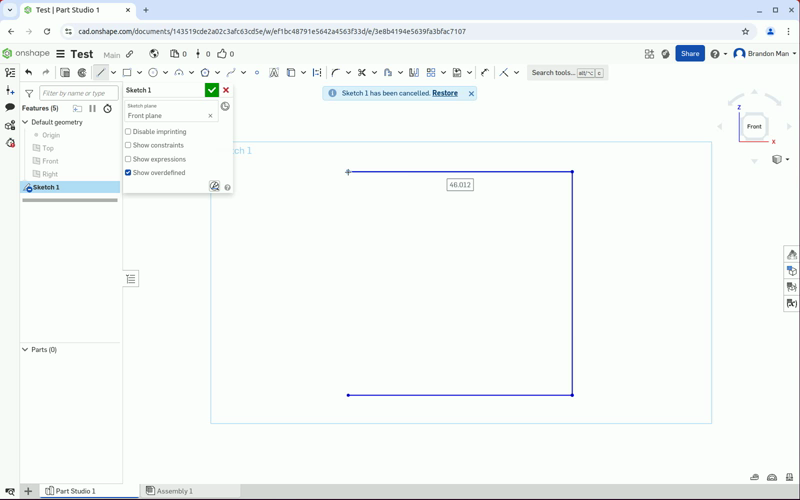
mouse_move(348, 395)
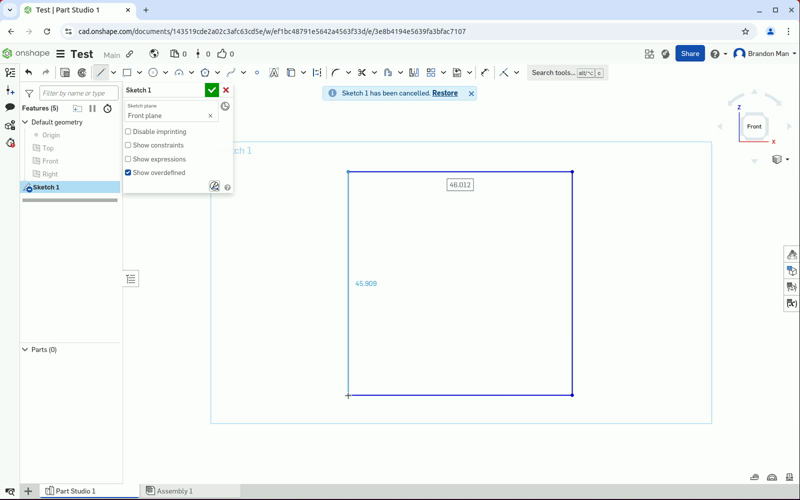
key_up(shift)
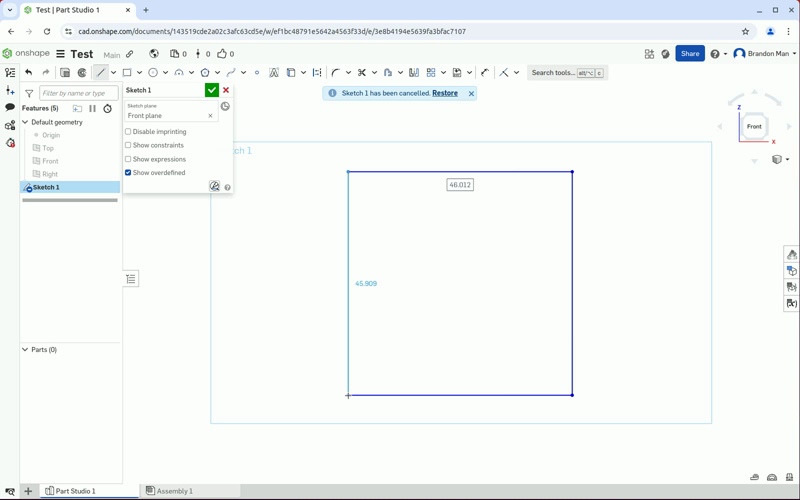
click(348, 395)
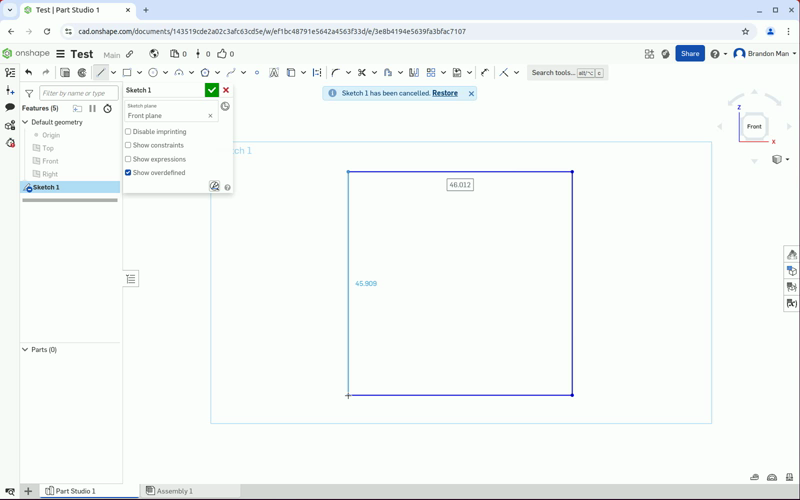
key(esc)
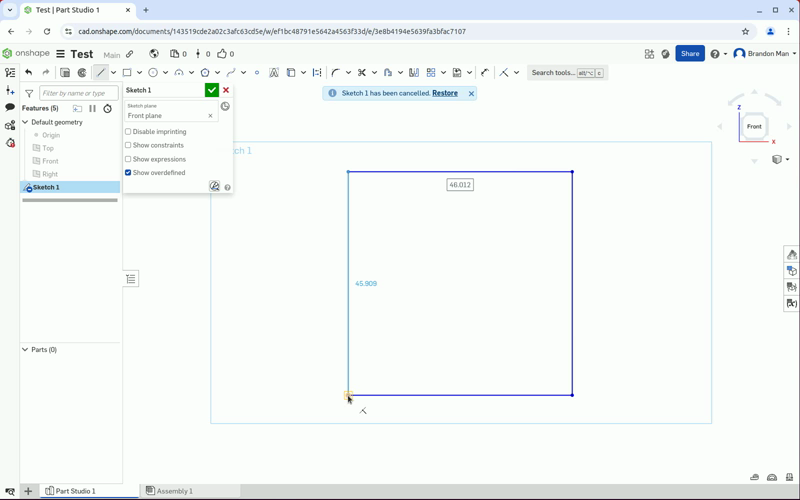
mouse_move(511, 356)
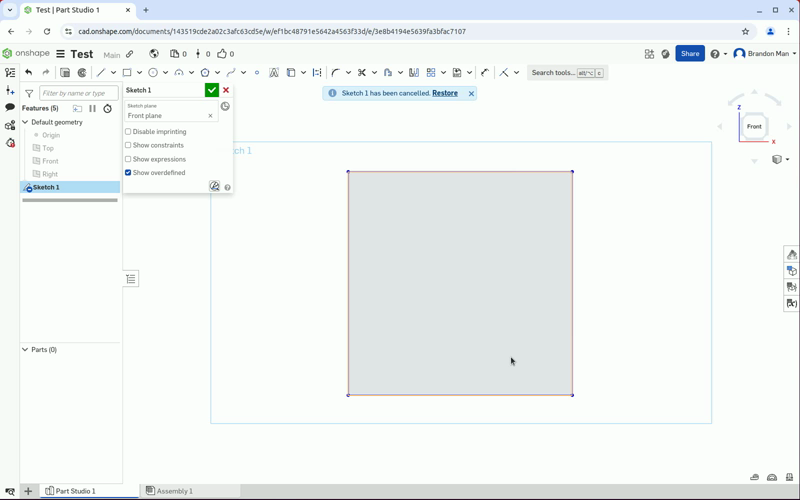
click(511, 356)
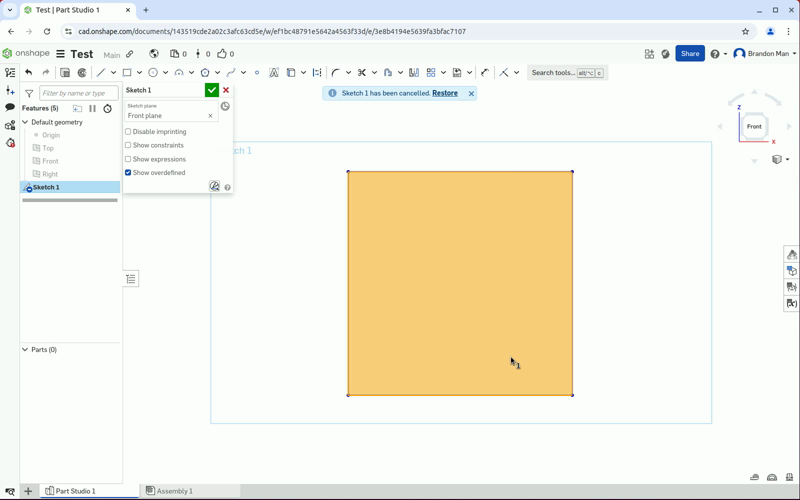
mouse_move(73, 352)
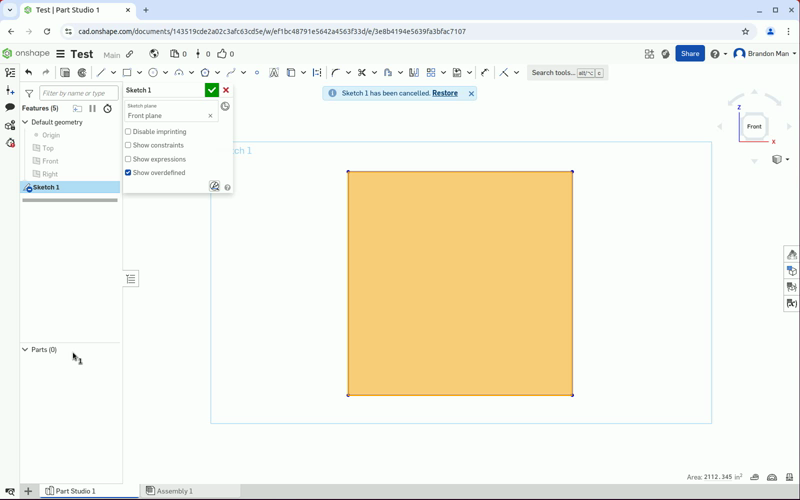
key(shift+y)
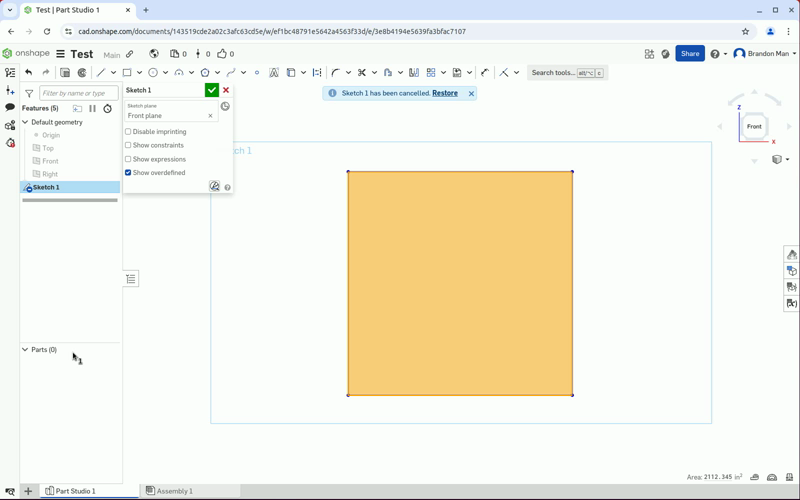
key(shift+e)
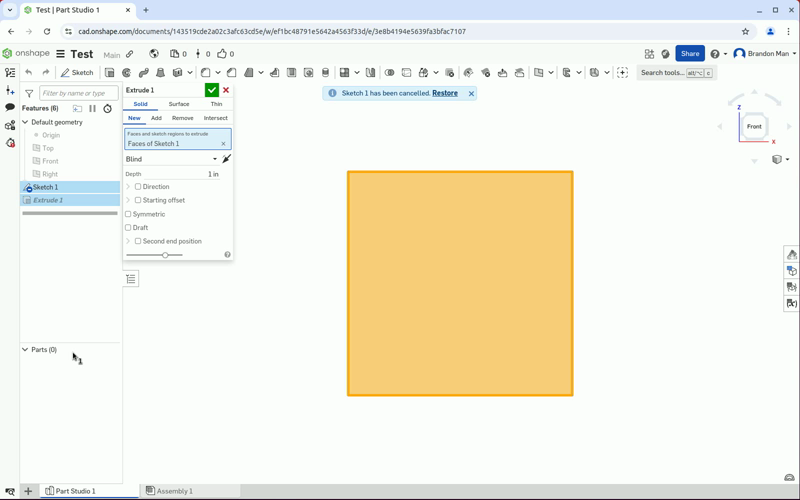
mouse_move(143, 106)
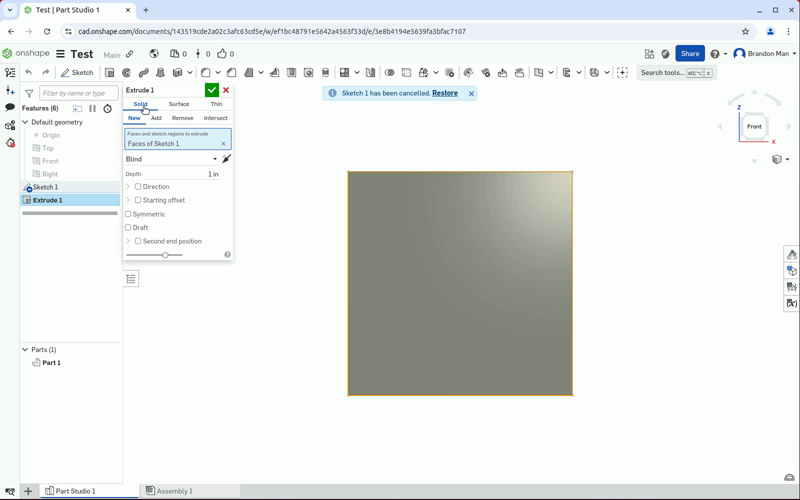
click(143, 106)
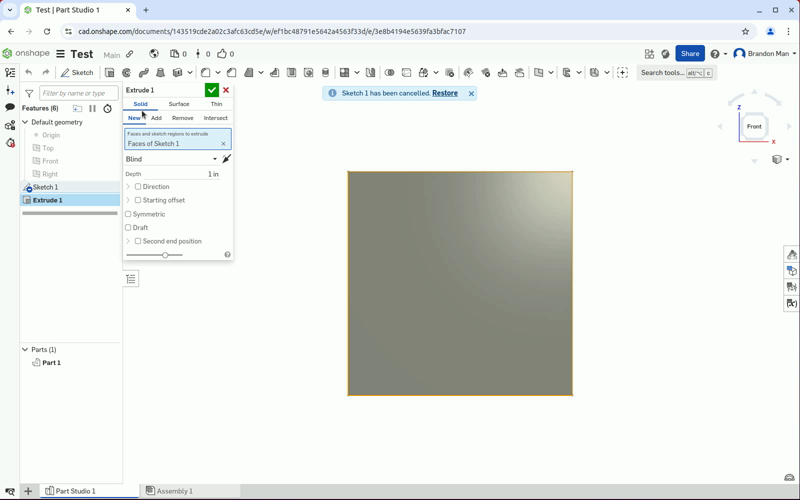
mouse_move(137, 120)
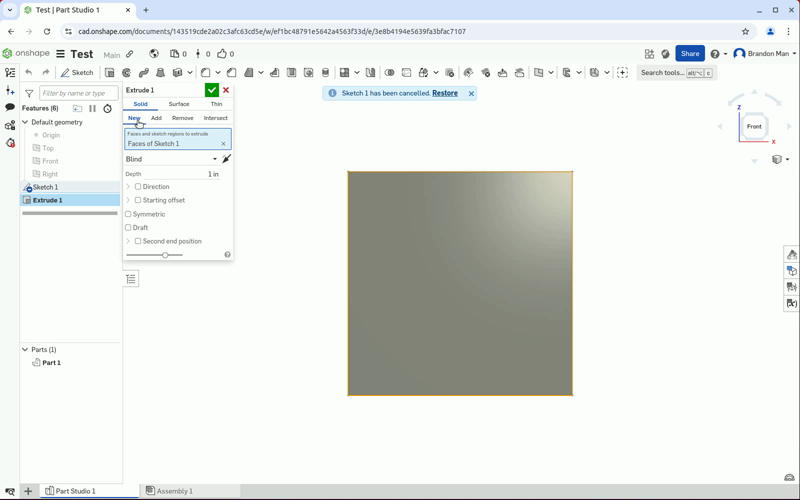
click(137, 120)
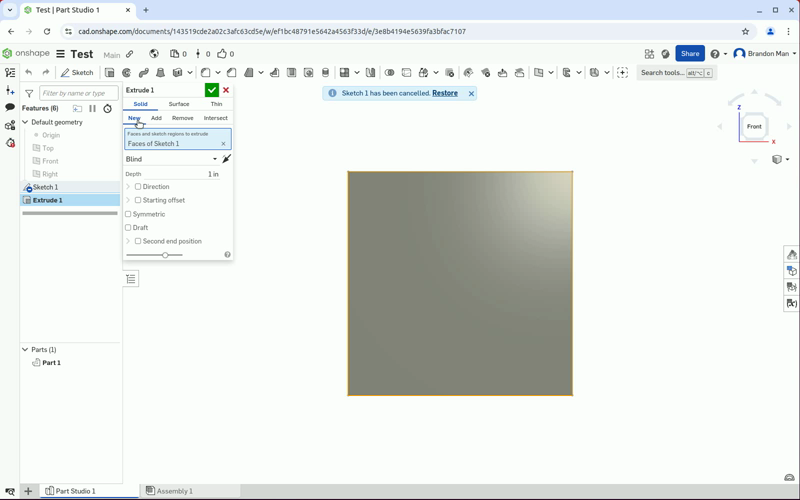
key(tab, 4)
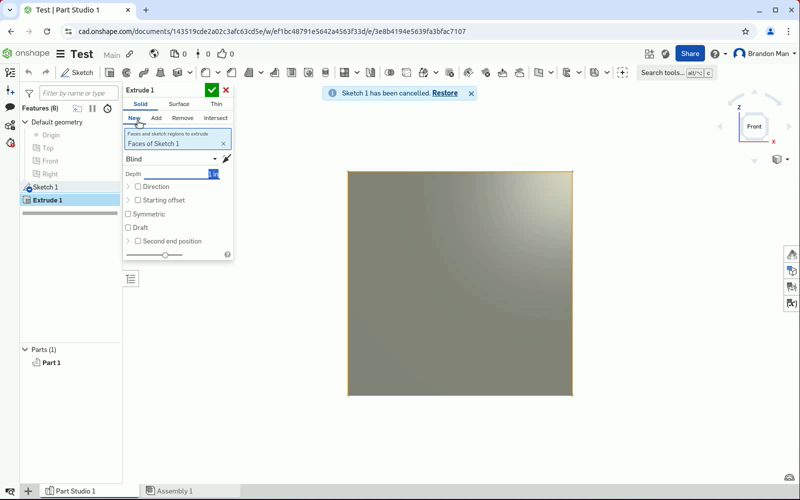
text(23.108)
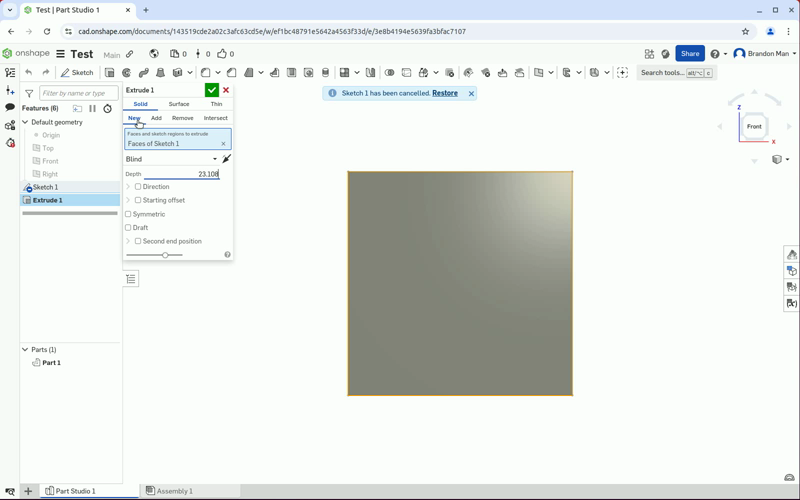
key(enter)
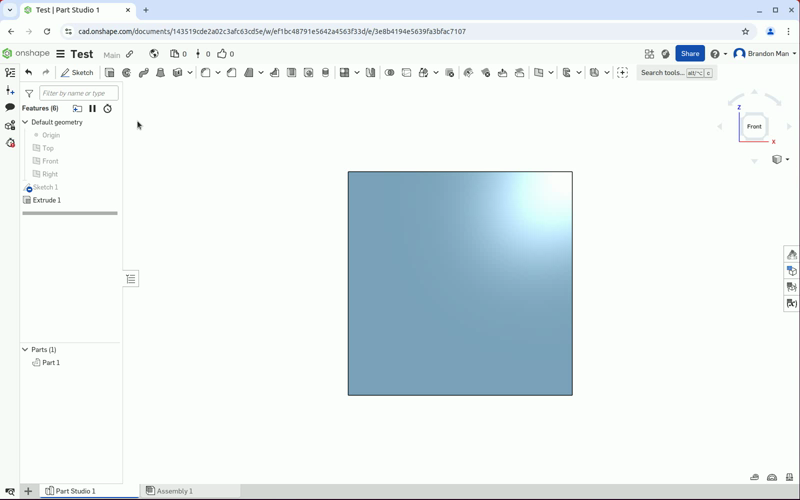
key(shift+h)
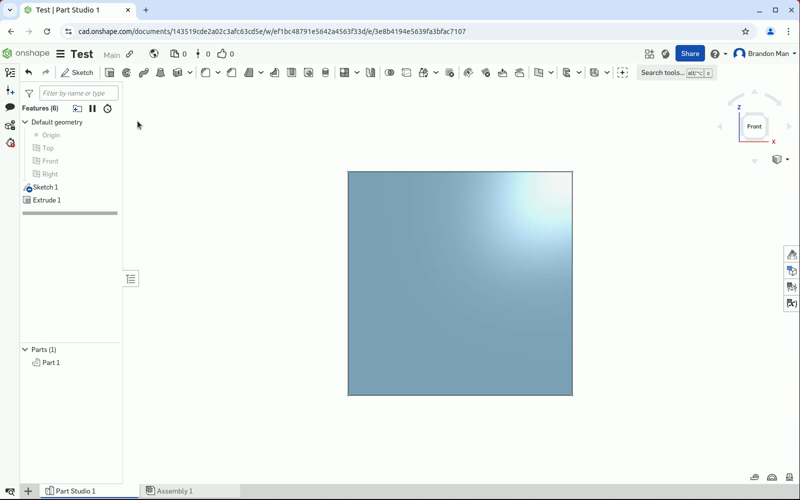
key(shift+h)
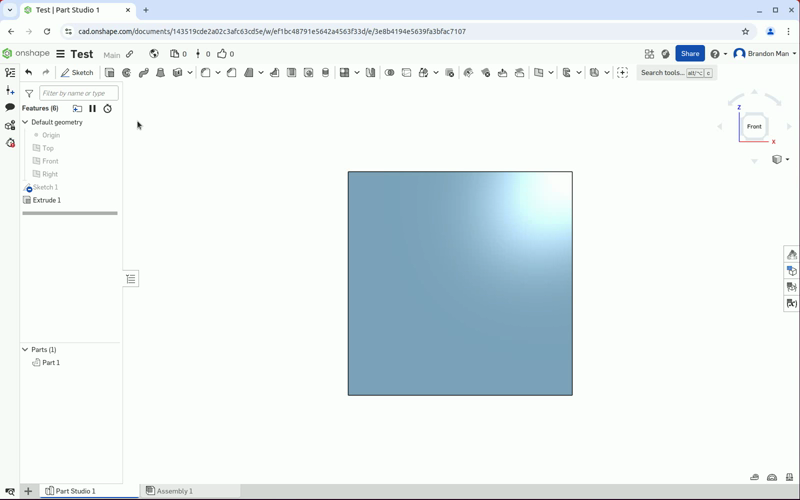
mouse_move(73, 189)
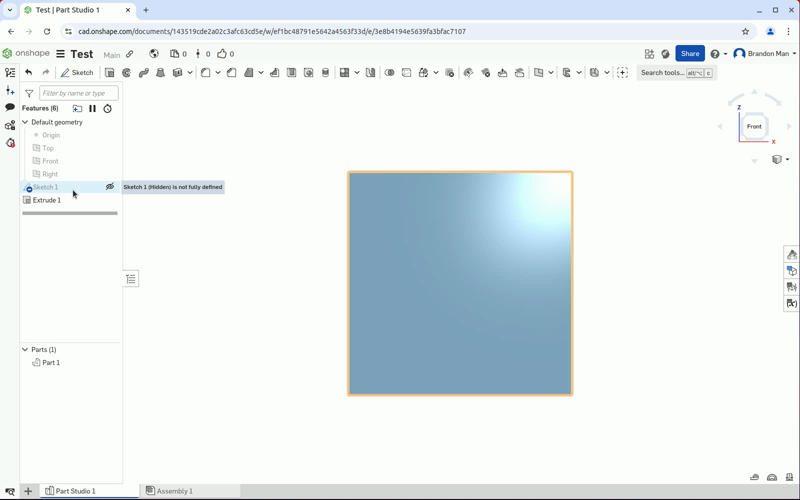
click(73, 189)
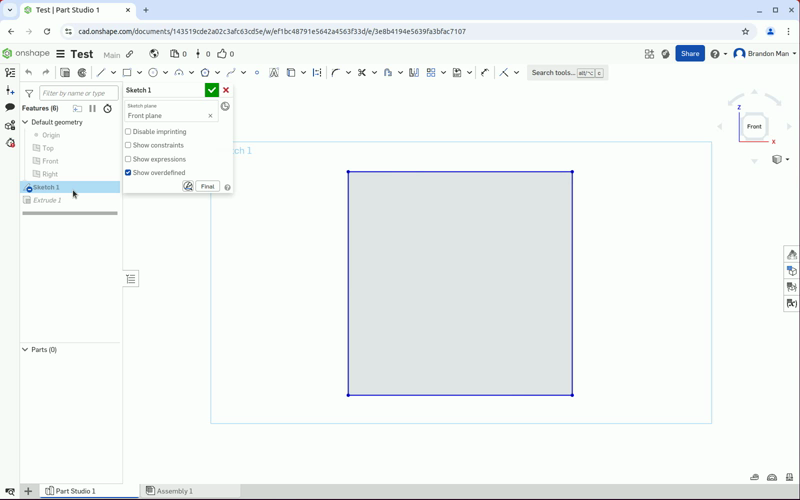
mouse_move(229, 92)
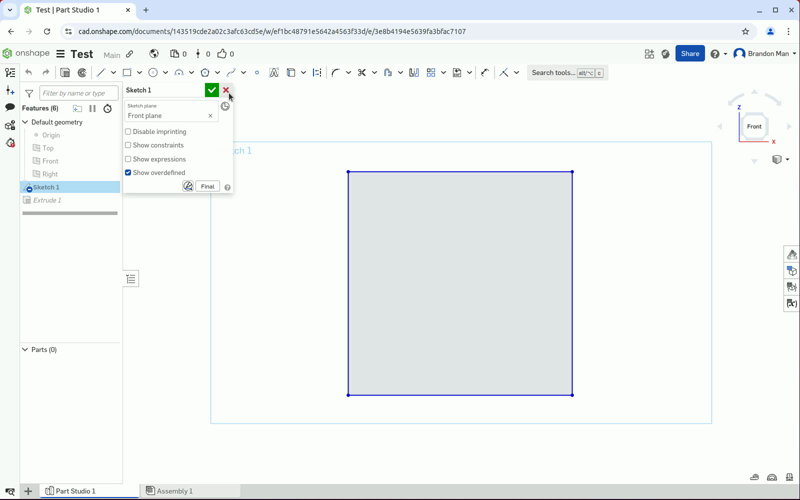
click(229, 92)
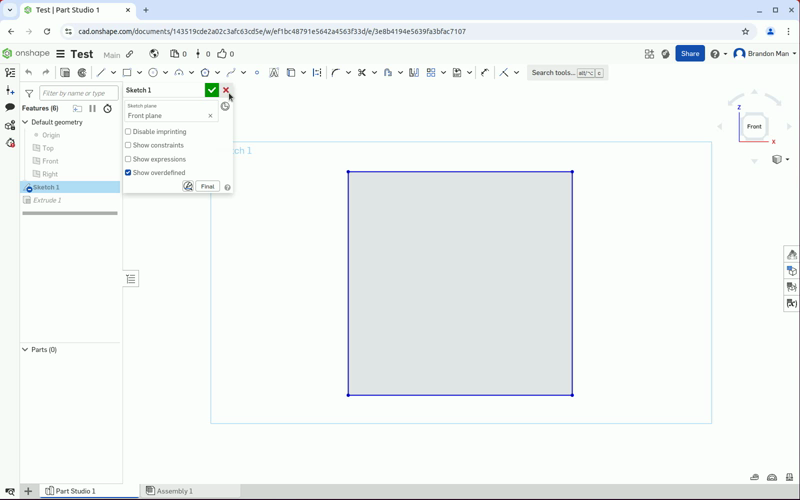
key(shift+s)
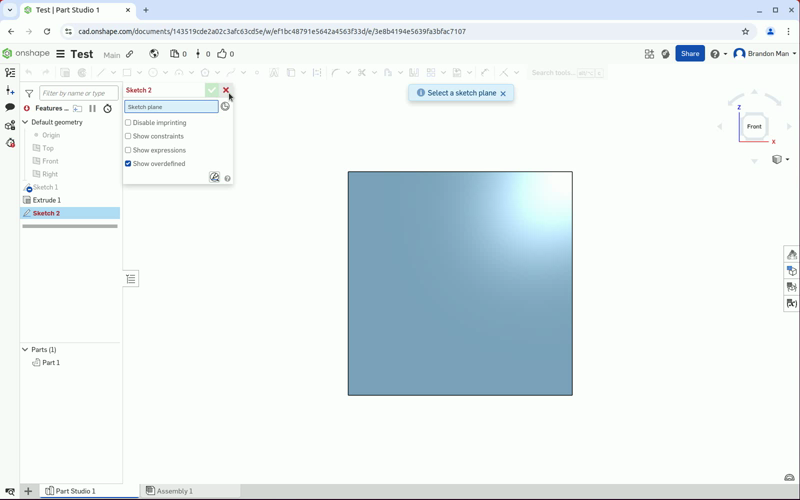
mouse_move(73, 163)
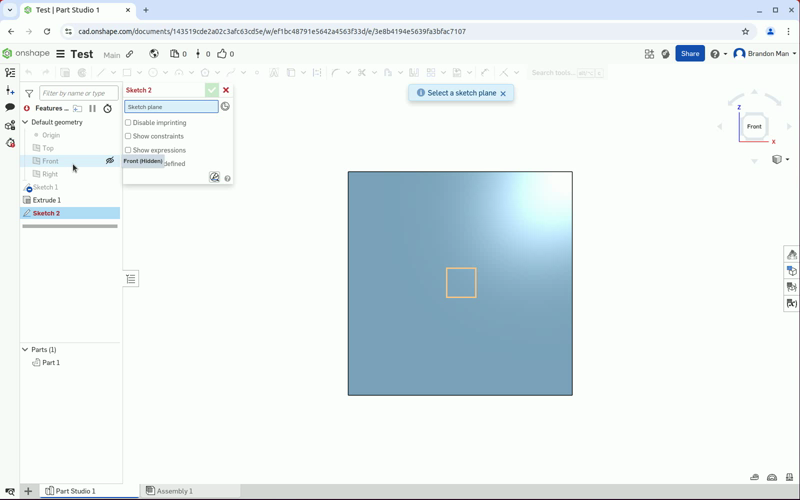
click(73, 163)
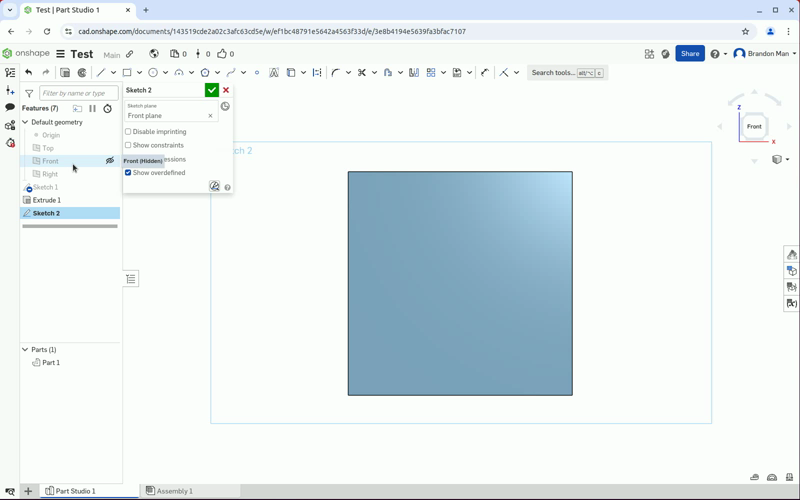
mouse_move(73, 352)
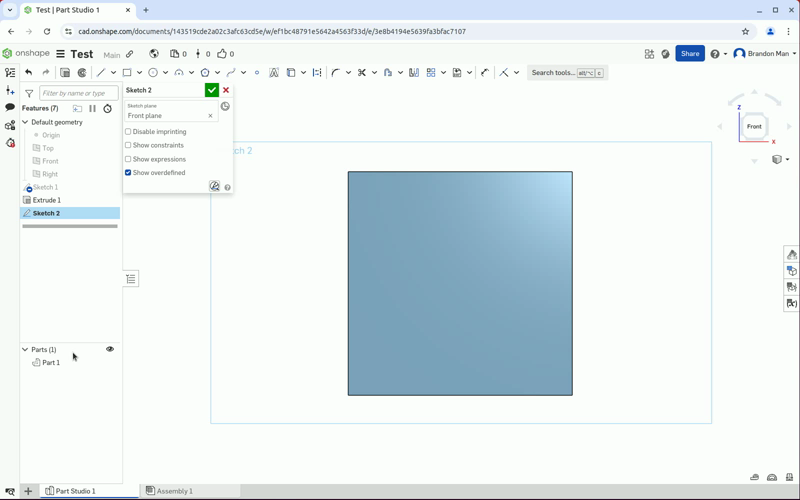
key(y)
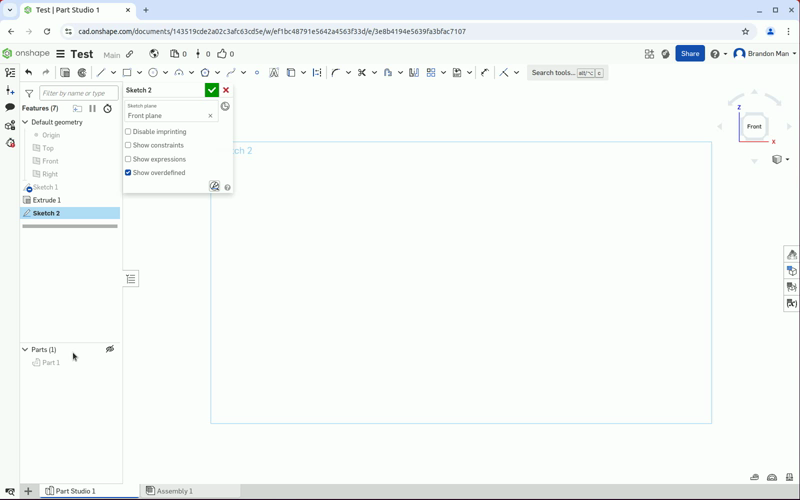
key(l)
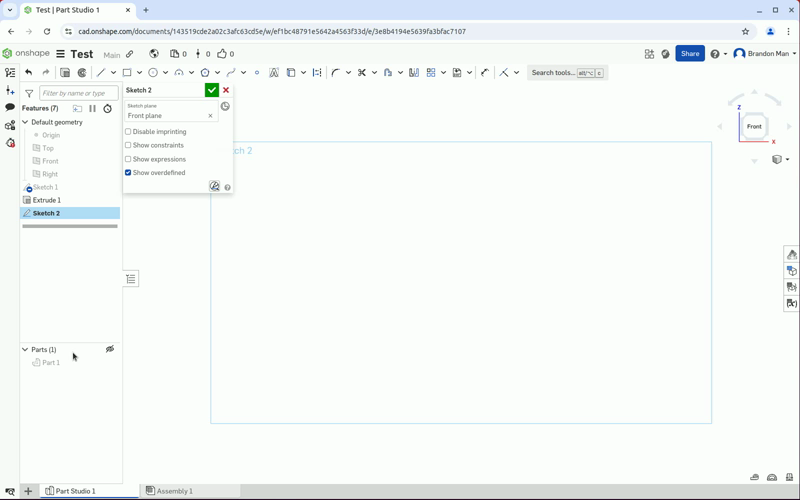
key_down(shift)
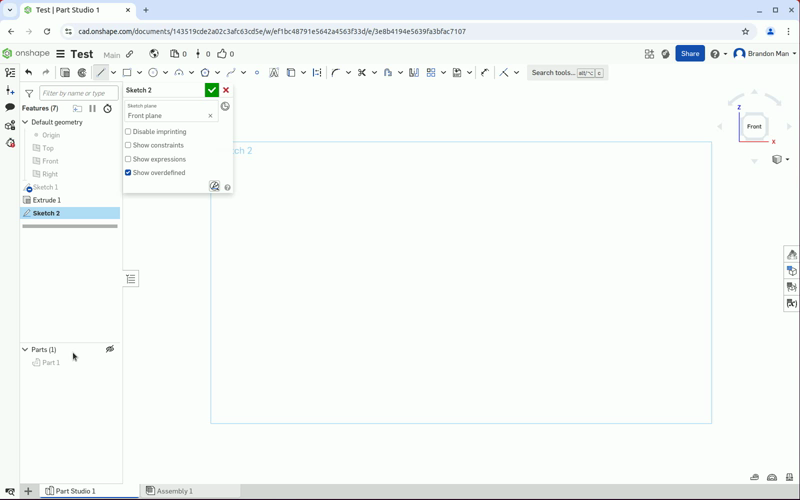
mouse_move(348, 395)
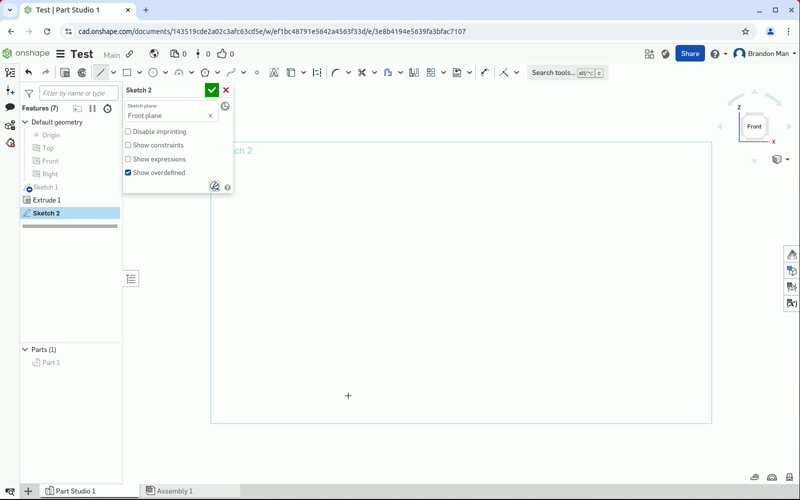
click(348, 395)
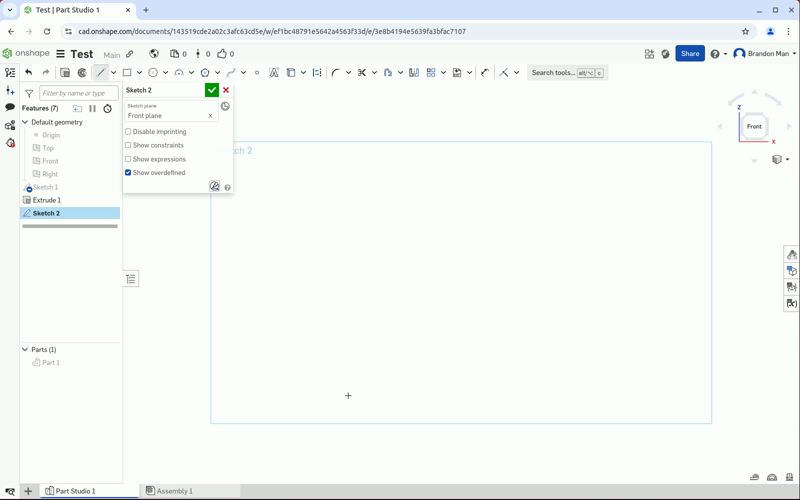
key_up(shift)
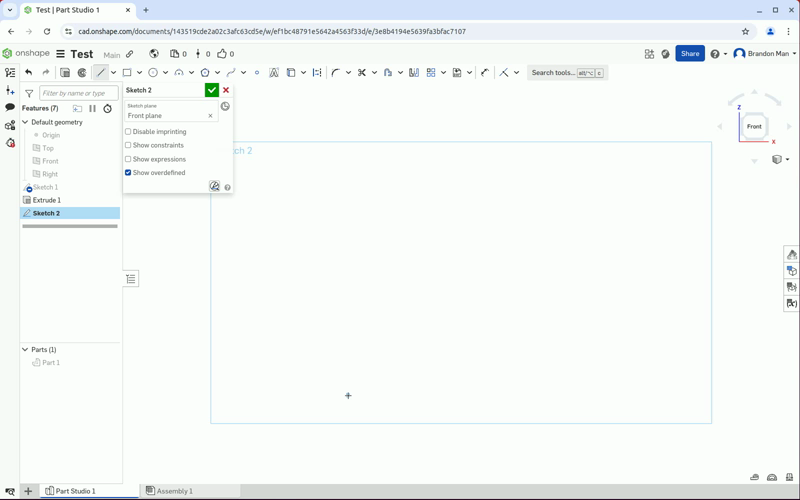
key_down(shift)
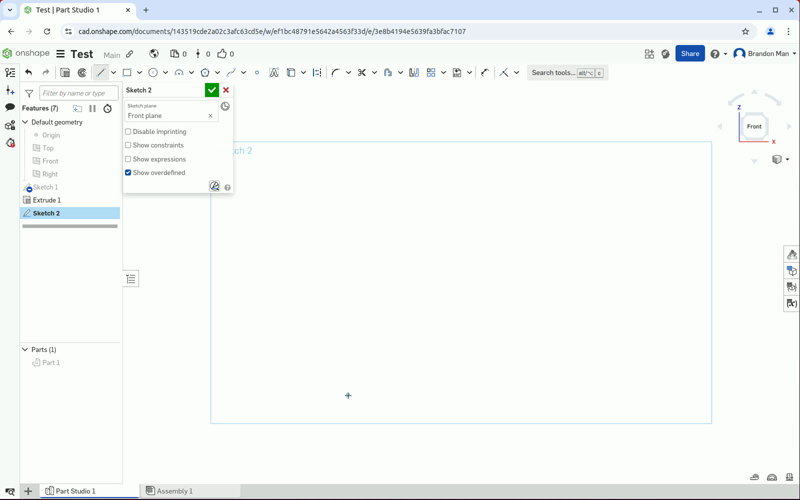
mouse_move(572, 395)
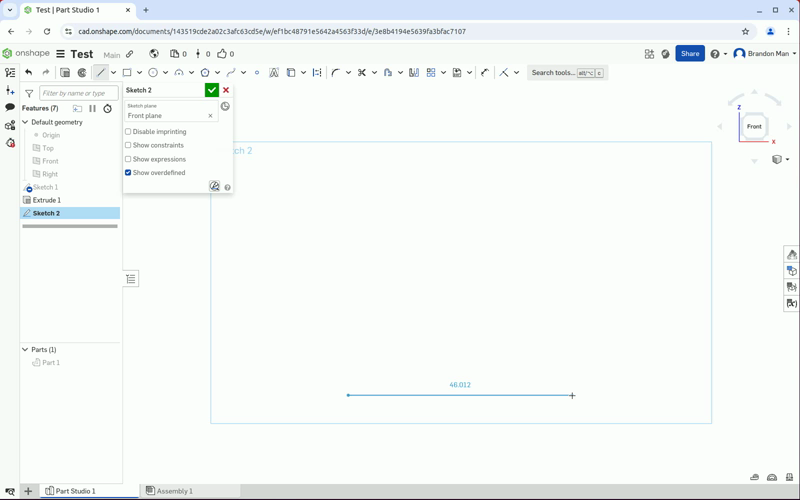
click(572, 395)
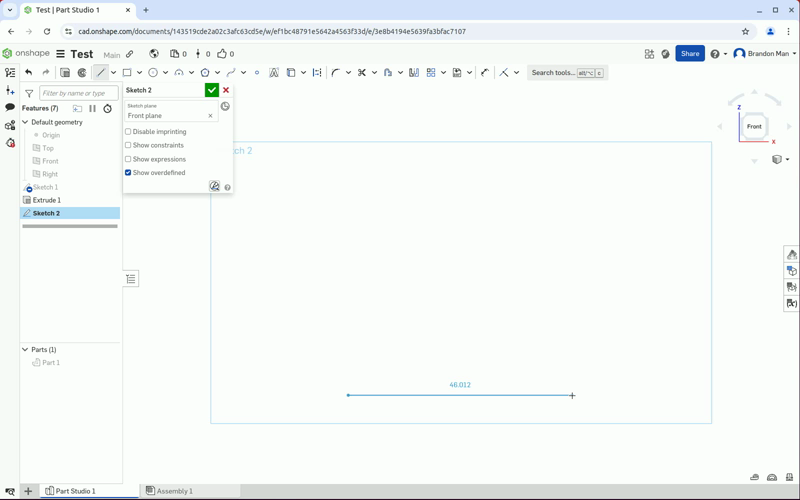
key_up(shift)
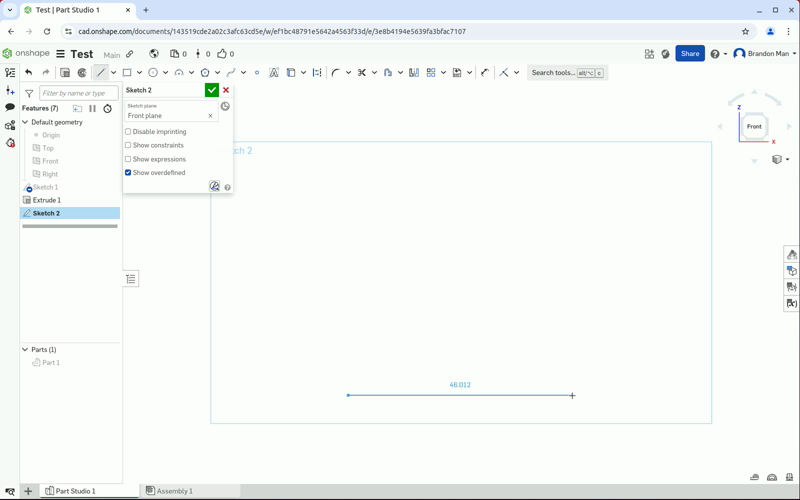
key_down(shift)
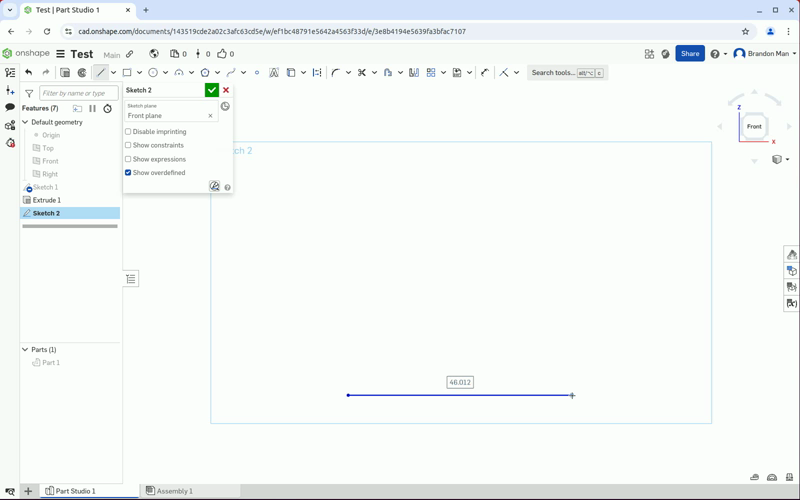
mouse_move(572, 171)
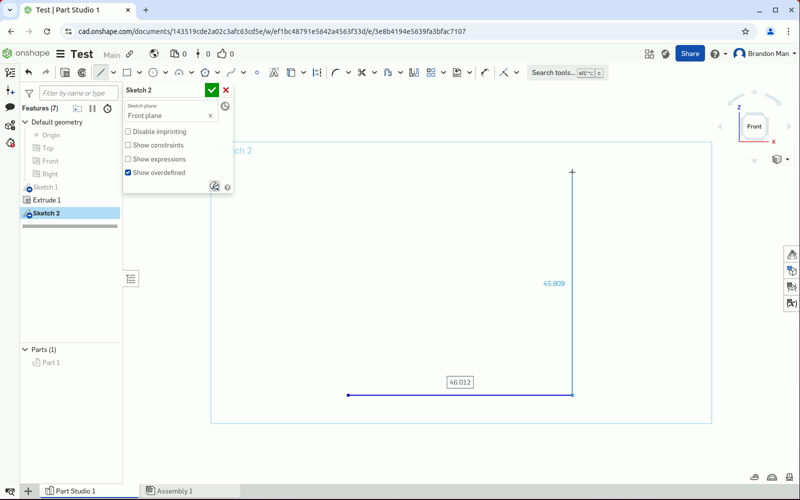
click(572, 171)
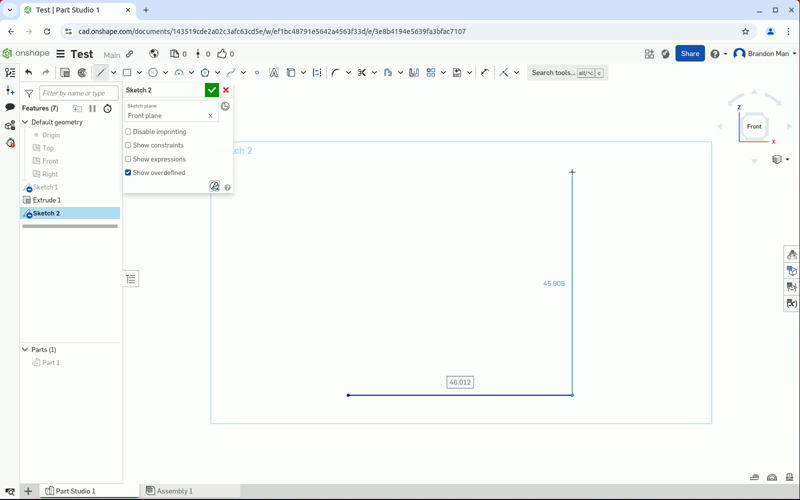
key_up(shift)
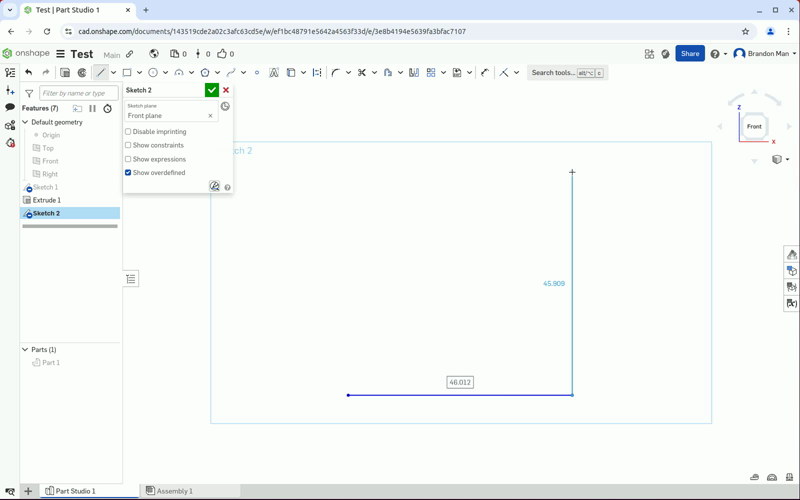
key_down(shift)
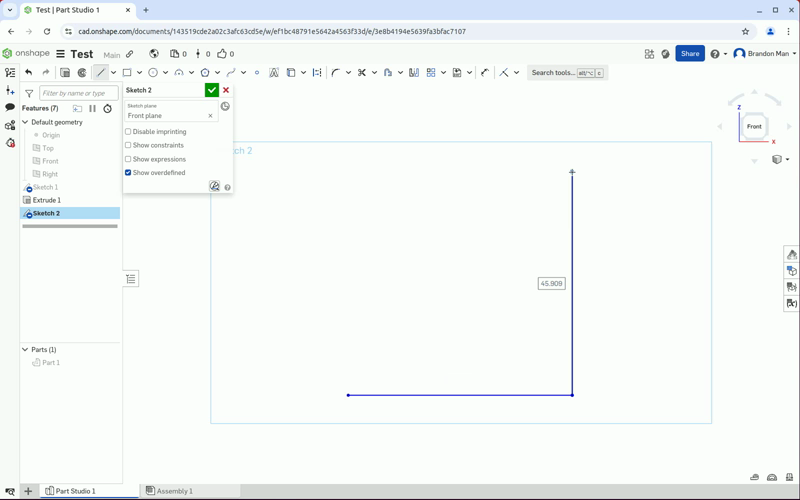
mouse_move(348, 171)
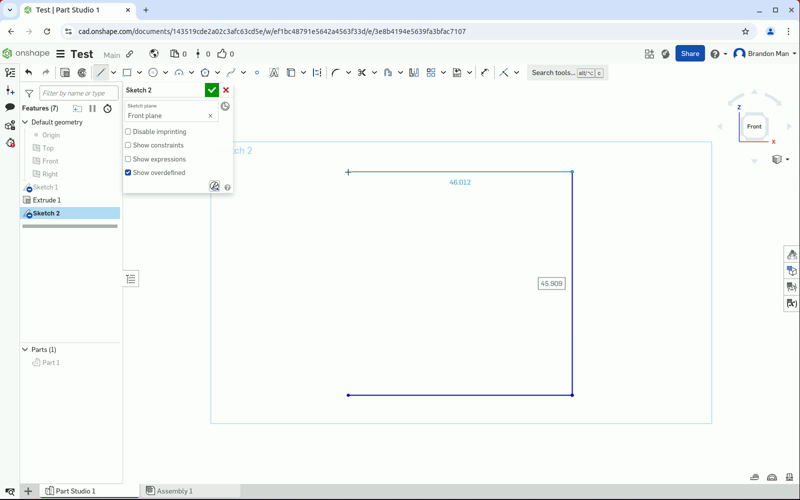
click(348, 171)
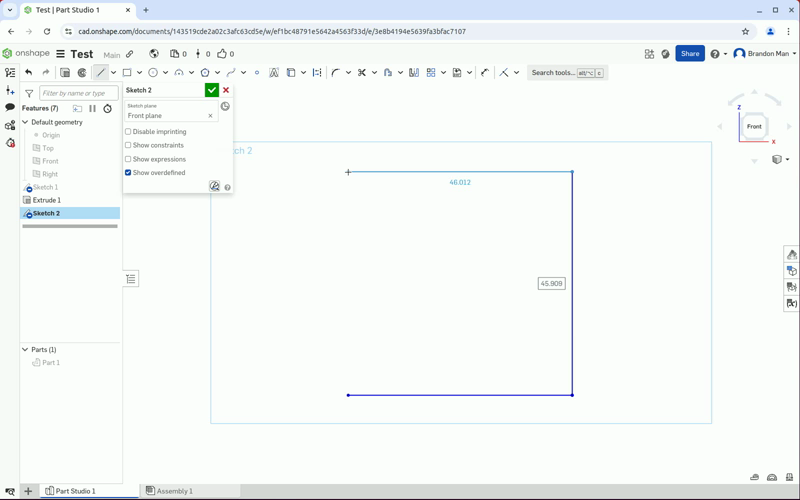
key_up(shift)
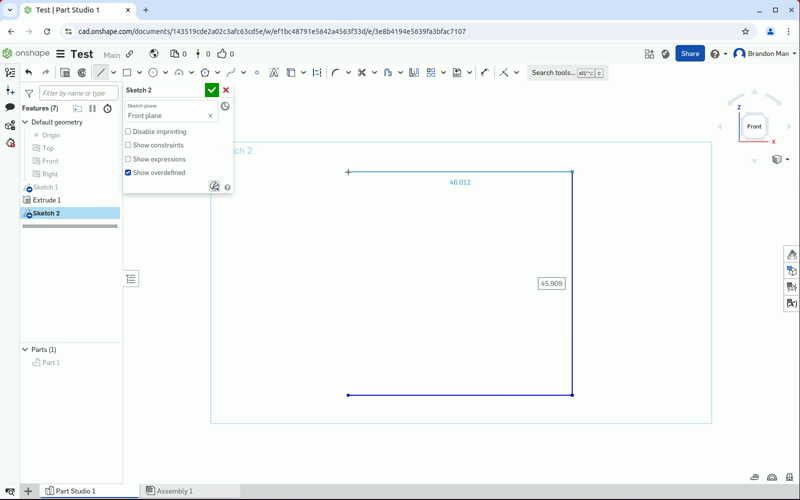
key_down(shift)
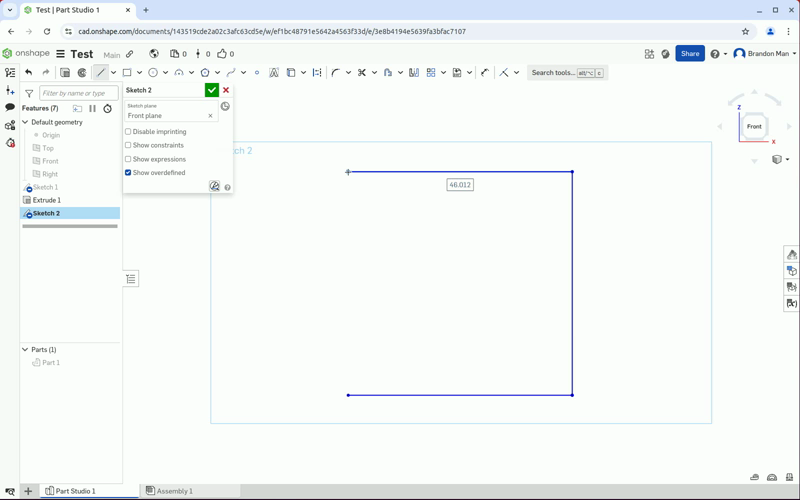
mouse_move(348, 395)
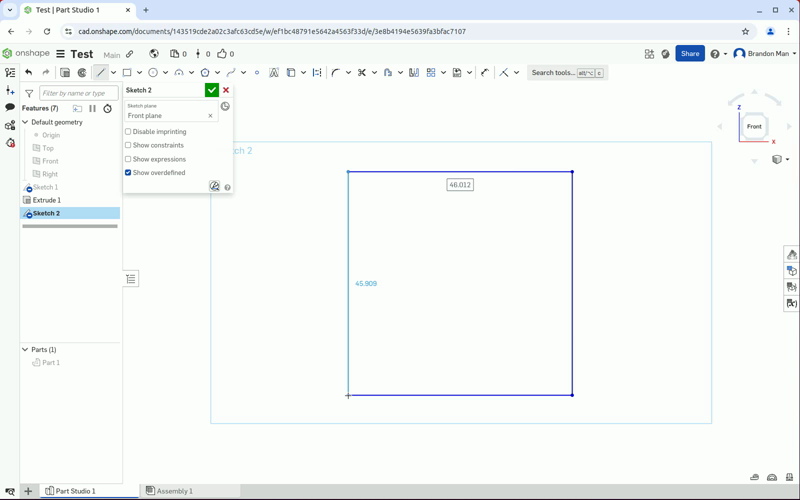
key_up(shift)
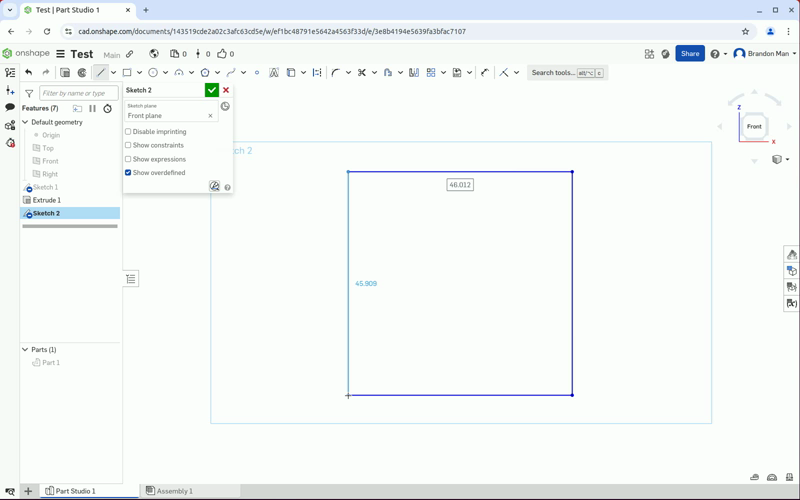
click(348, 395)
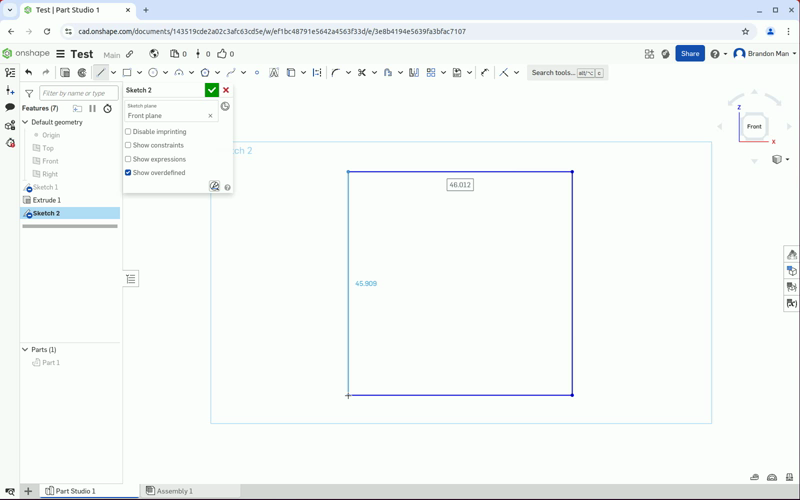
key(esc)
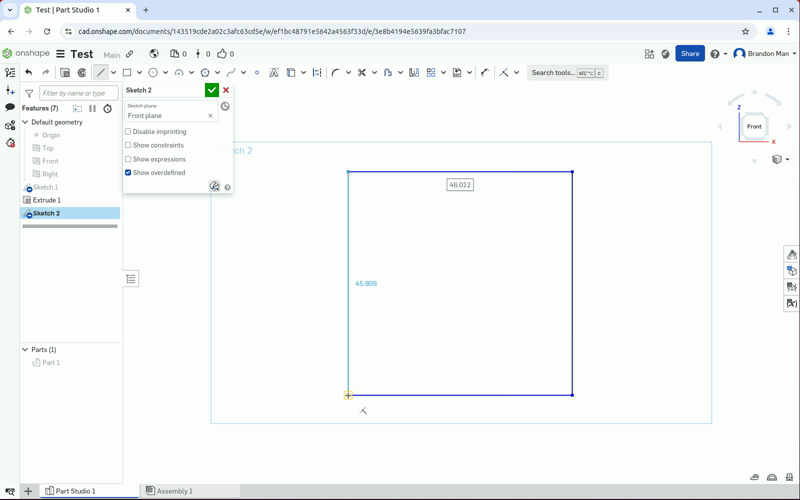
mouse_move(511, 354)
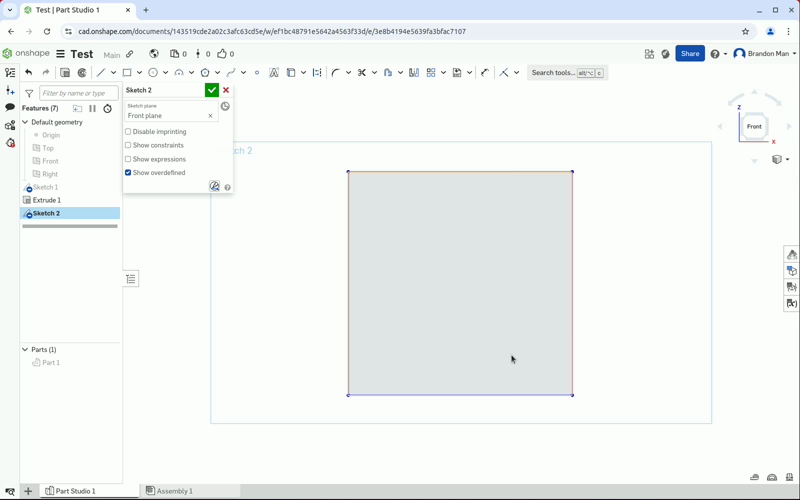
click(511, 354)
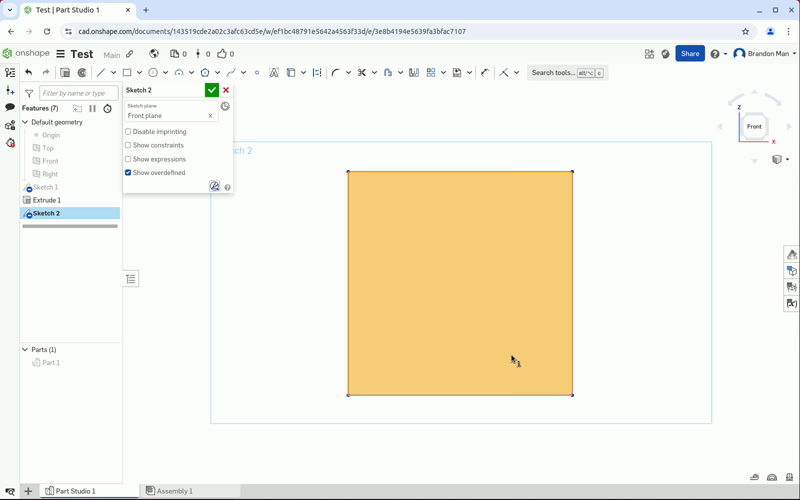
mouse_move(73, 352)
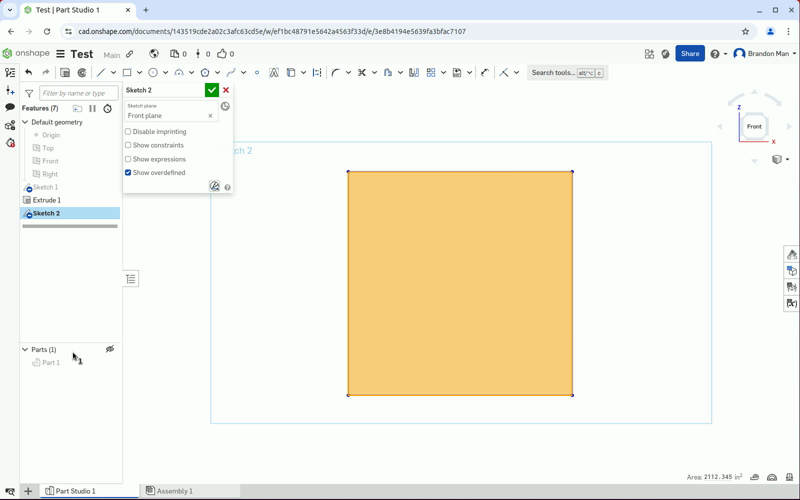
key(shift+y)
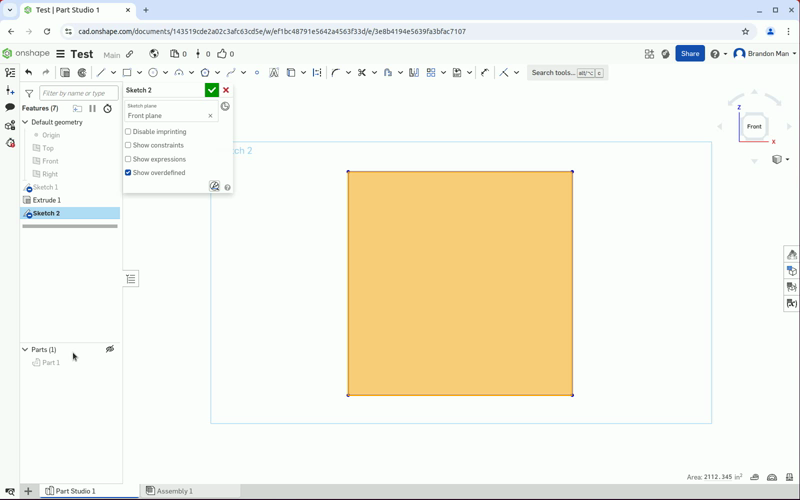
key(shift+e)
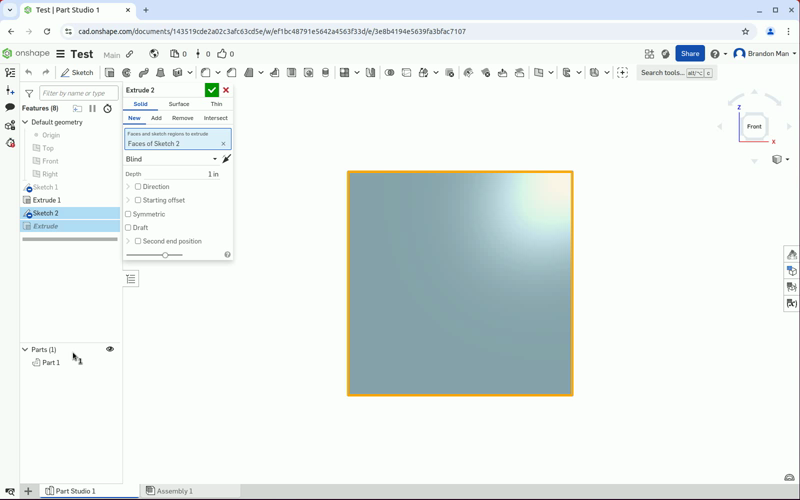
mouse_move(143, 106)
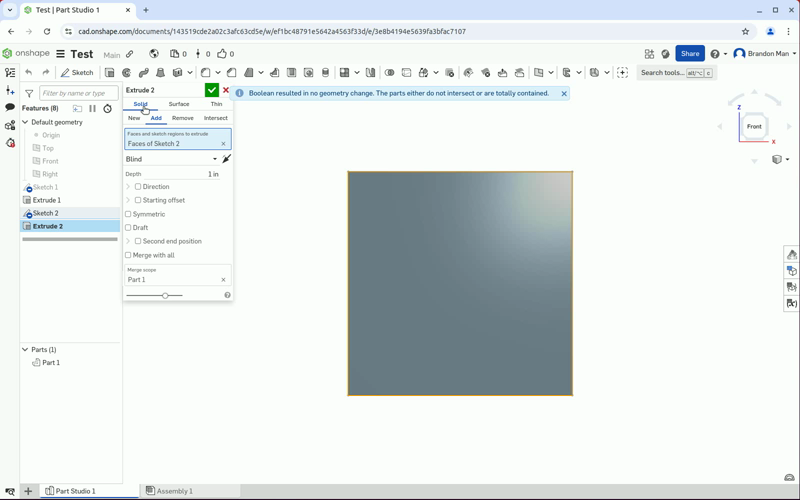
click(143, 106)
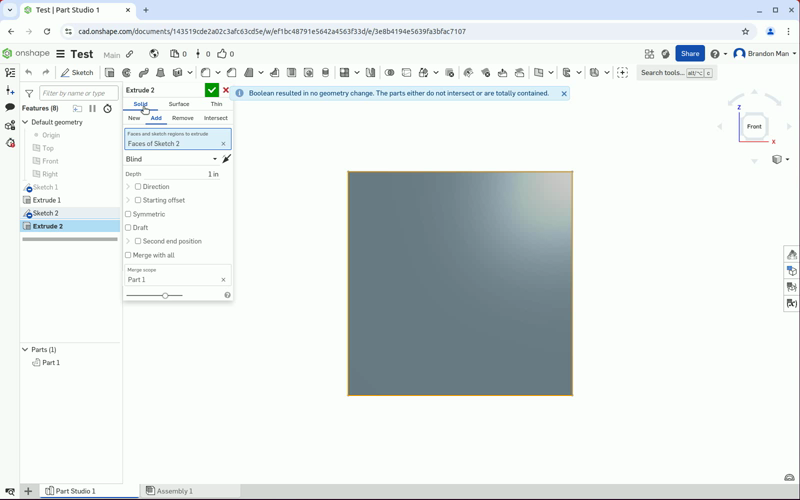
mouse_move(137, 120)
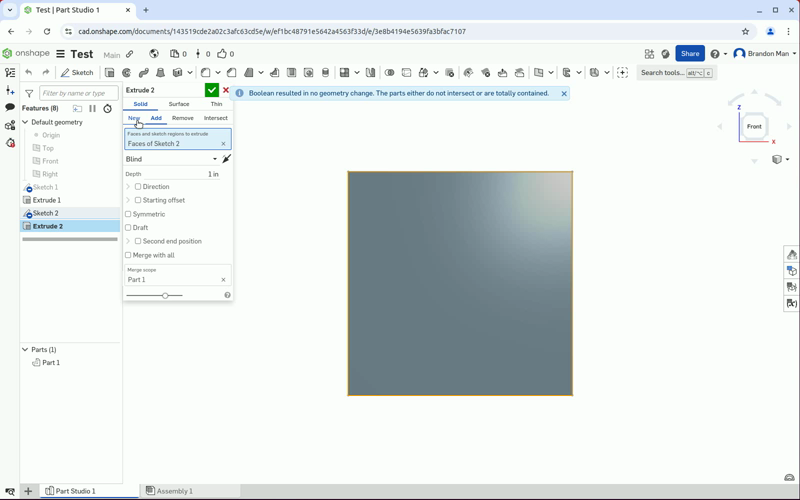
click(137, 120)
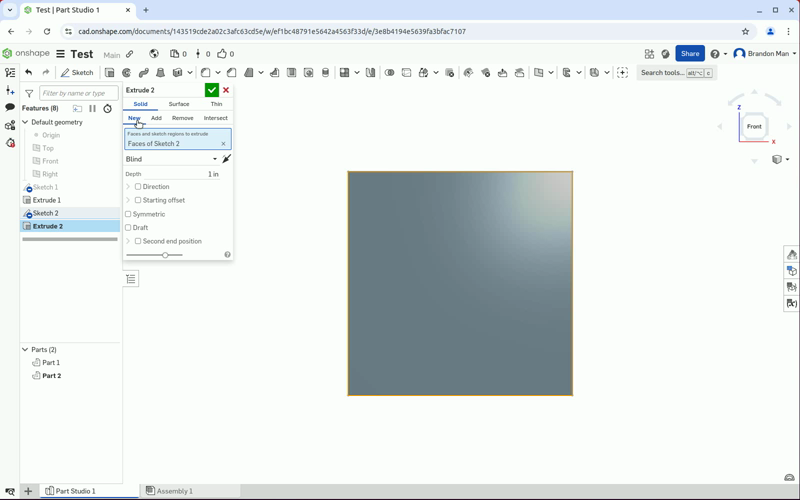
key(tab, 4)
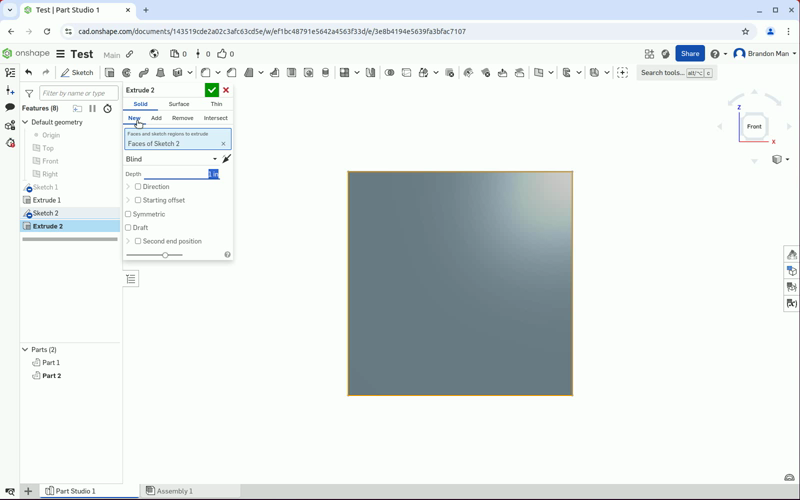
text(-23.108)
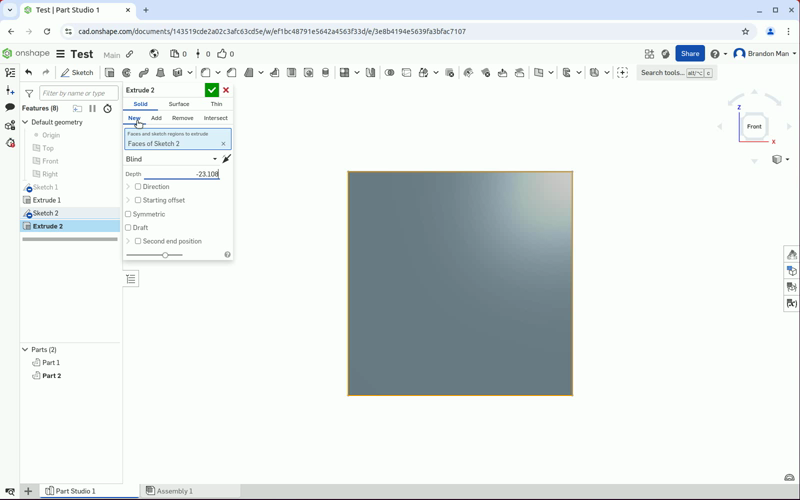
key(enter)
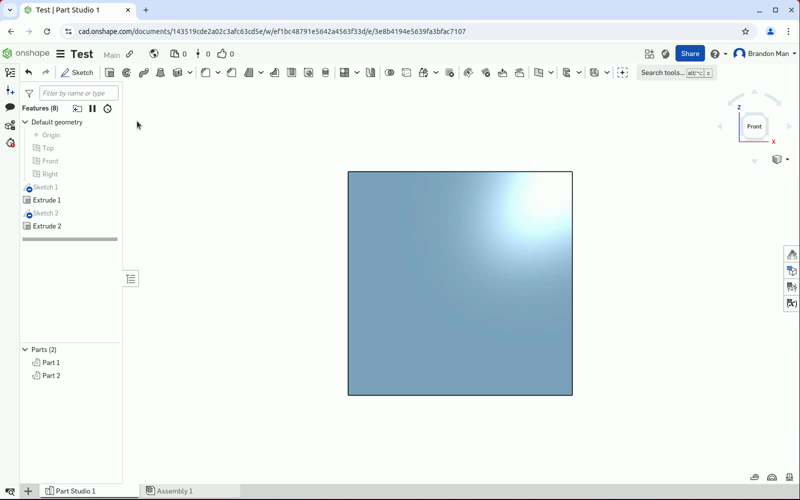
key(shift+h)
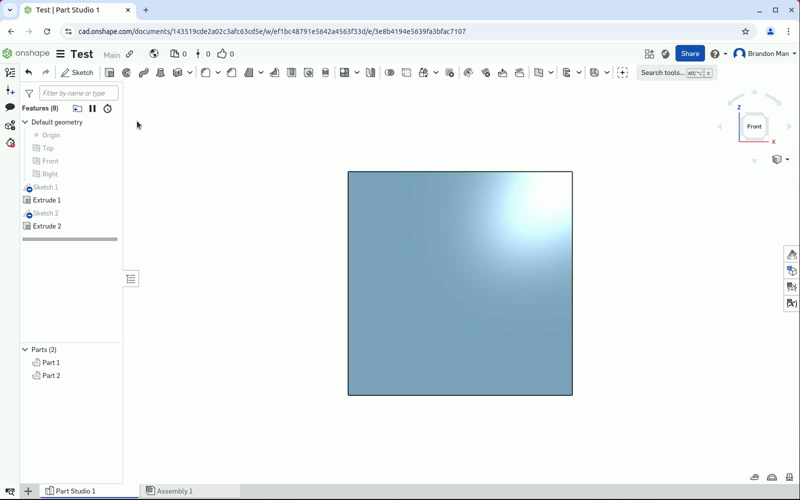
key(shift+h)
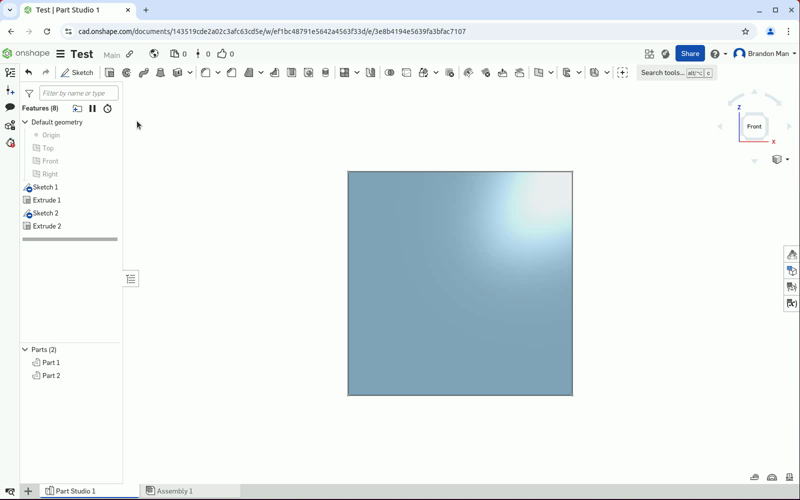
key(shift+7)
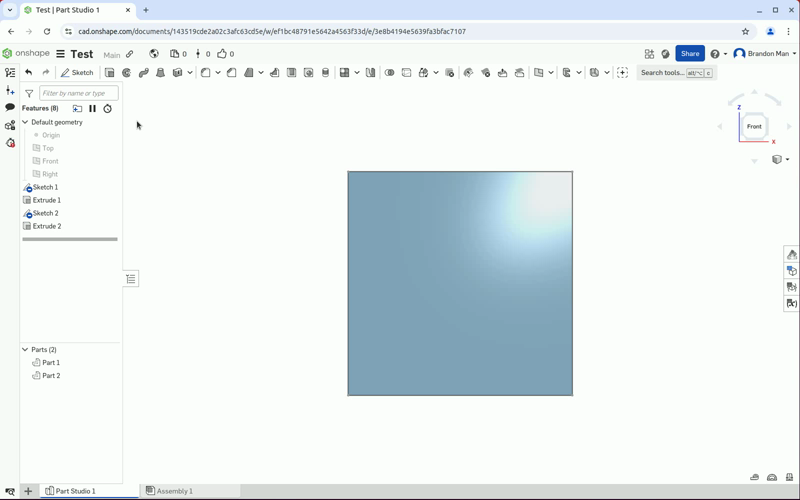
key(left, 2)
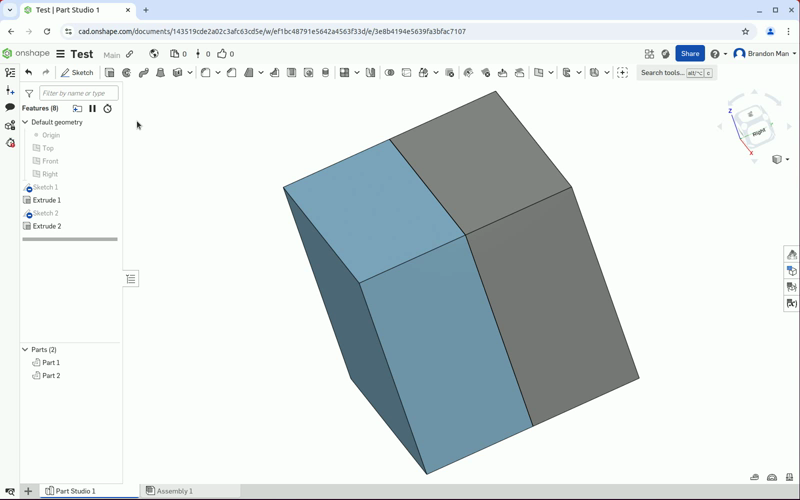
key(down, 2)
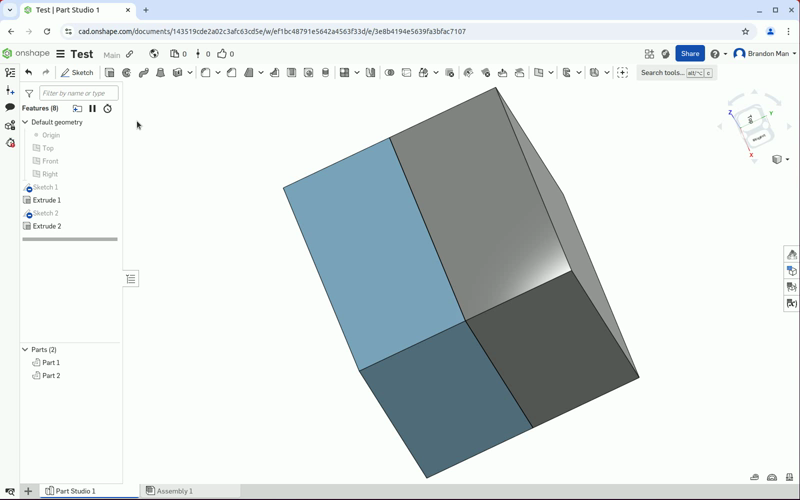
key(up, 2)
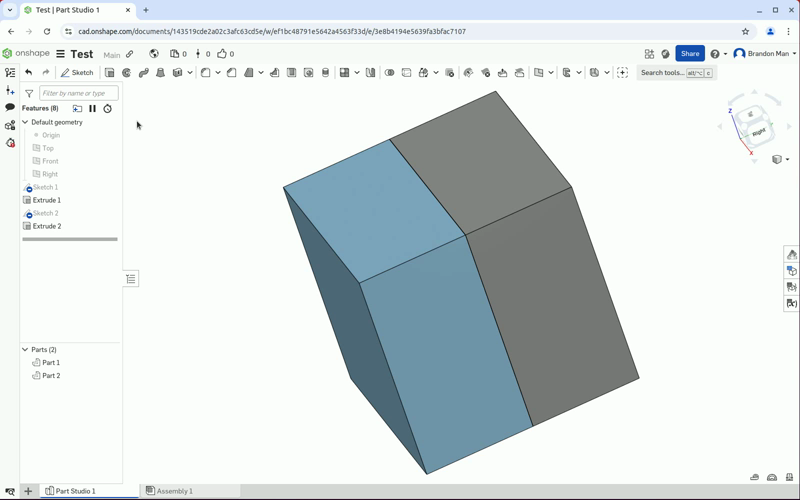
key(right, 2)
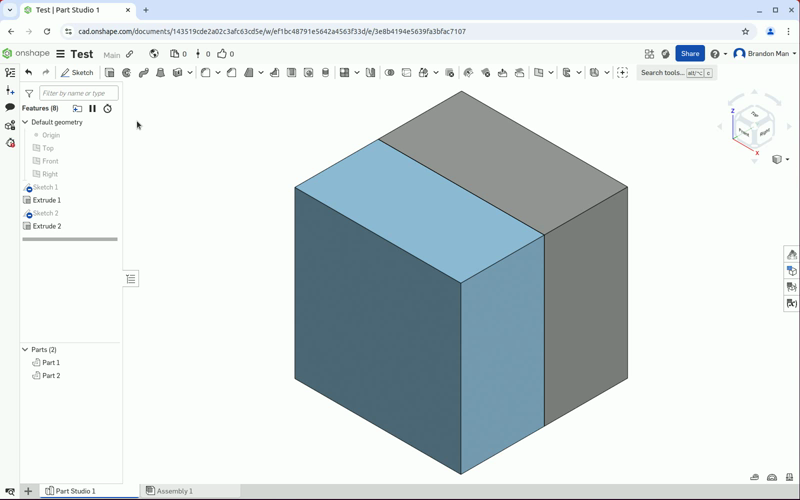
mouse_move(73, 189)
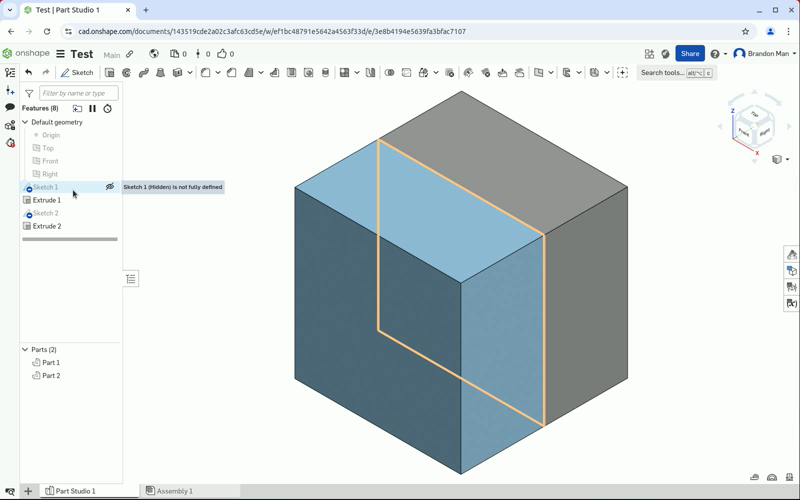
click(73, 189)